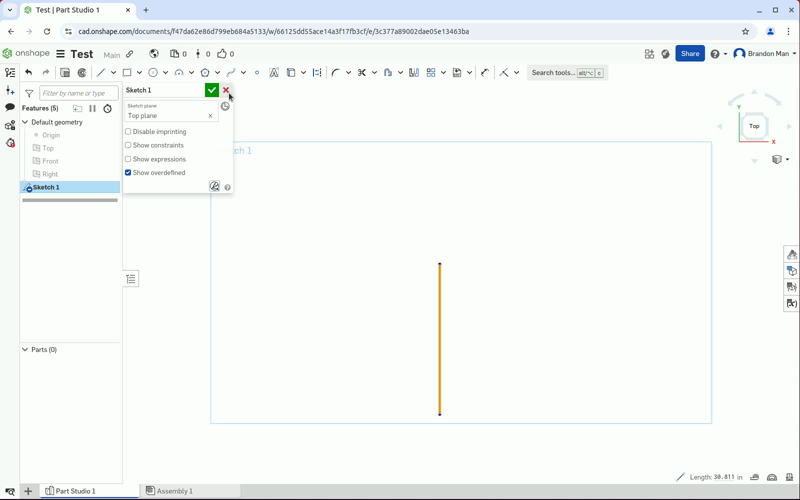
key(shift+h)
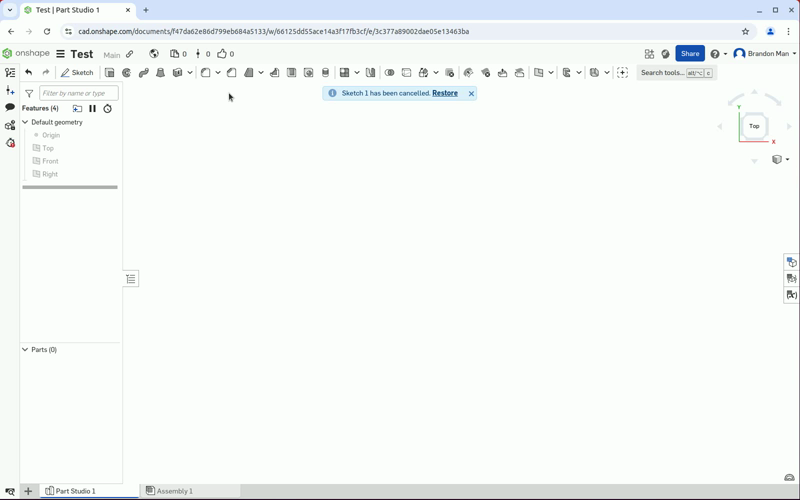
mouse_move(73, 352)
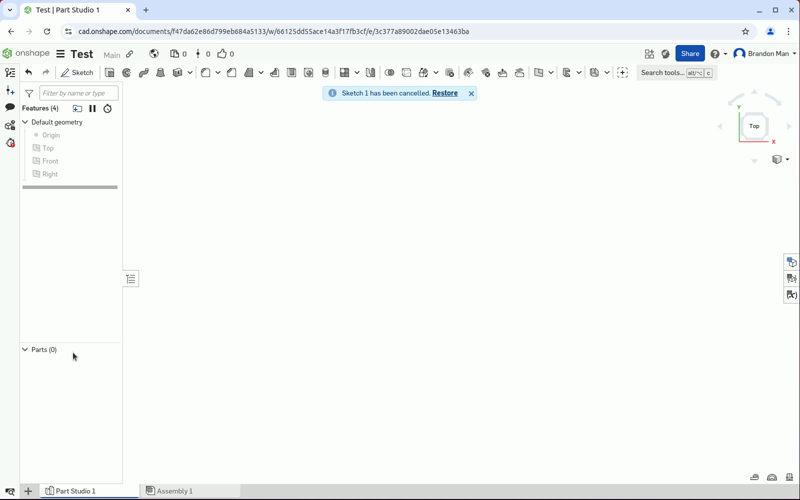
key(y)
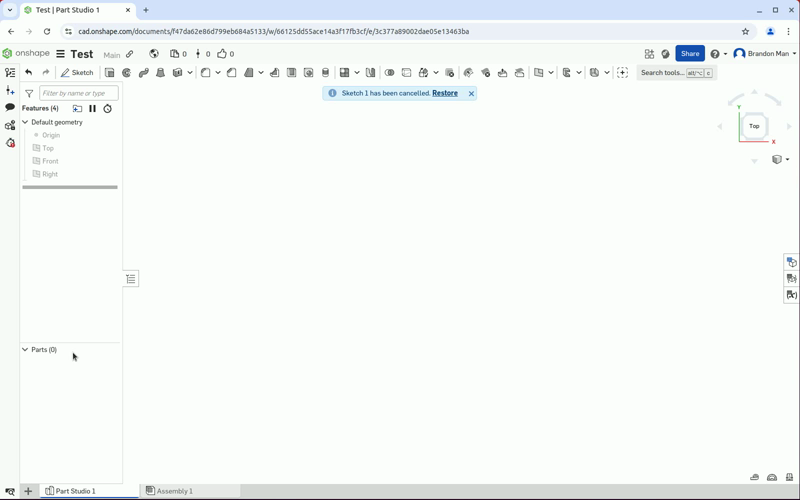
key(shift+p)
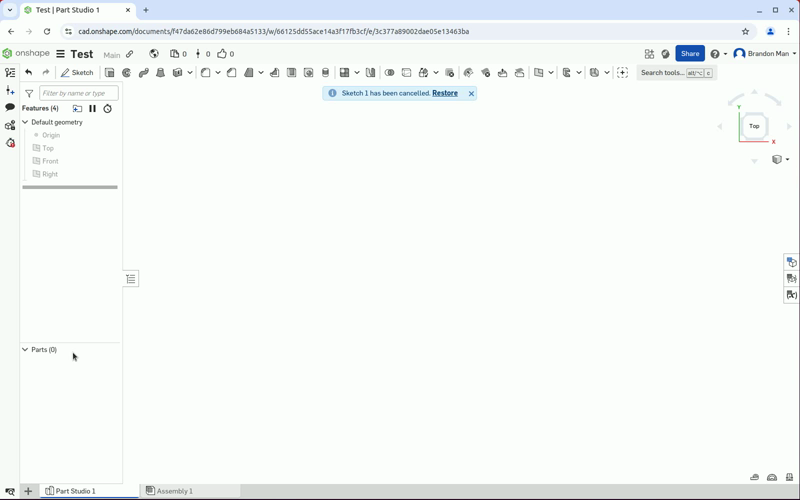
key(space)
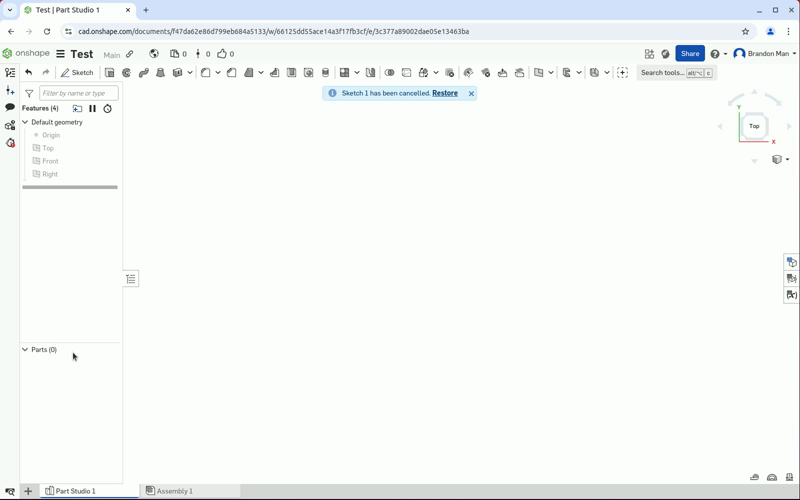
key_down(shift)
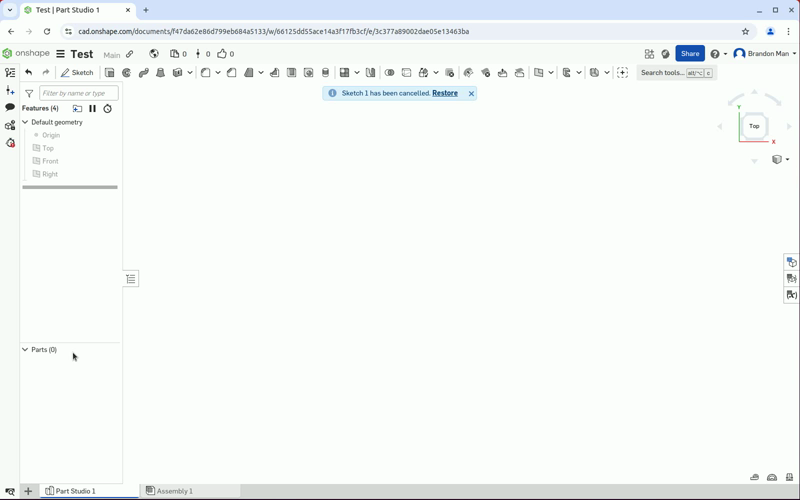
key(up)
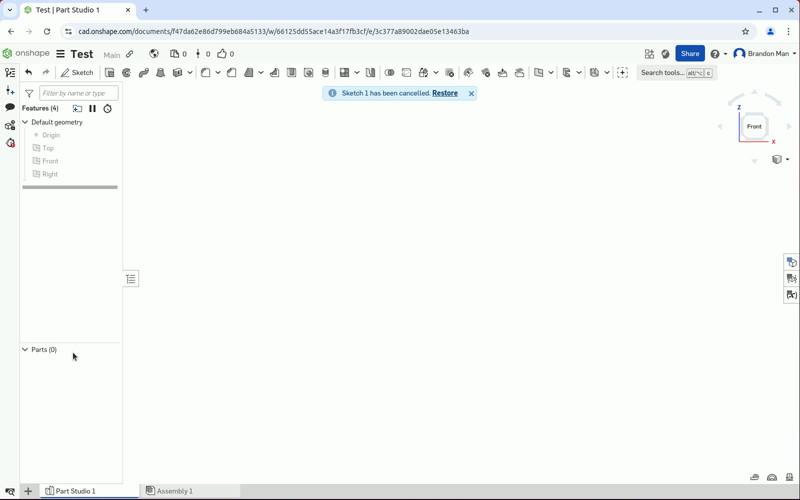
key_up(shift)
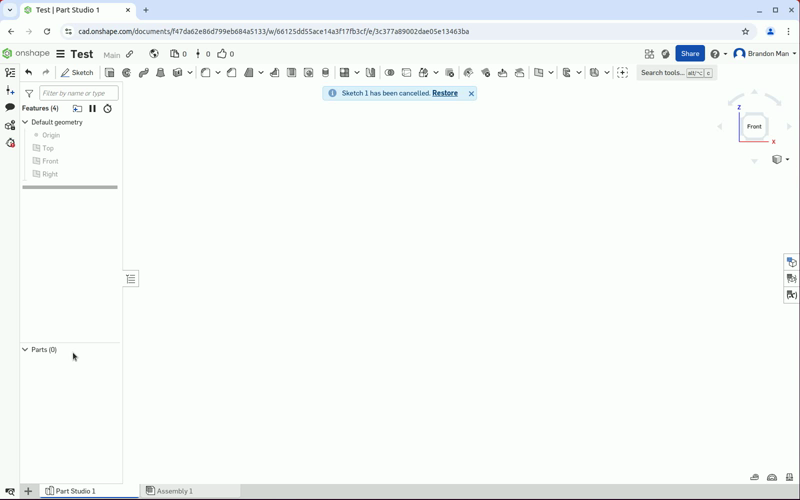
mouse_move(73, 352)
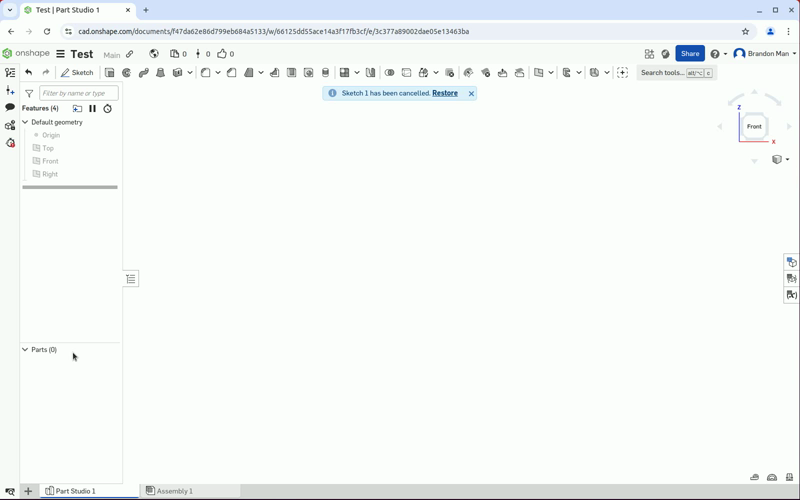
key(shift+y)
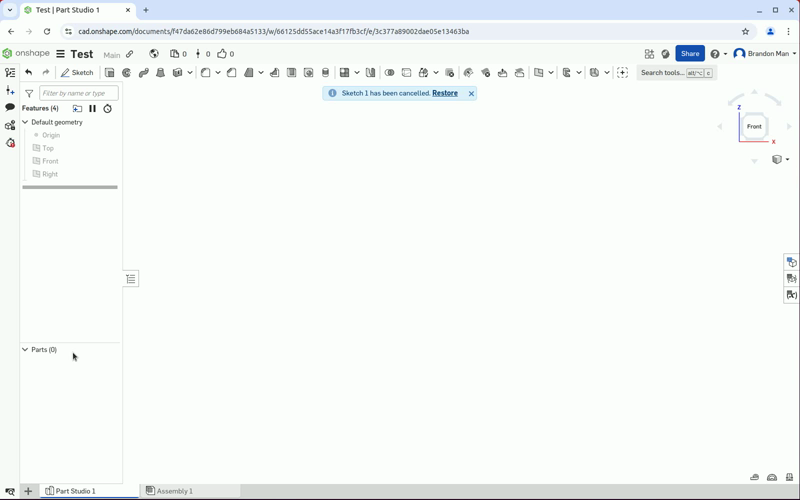
key(shift+s)
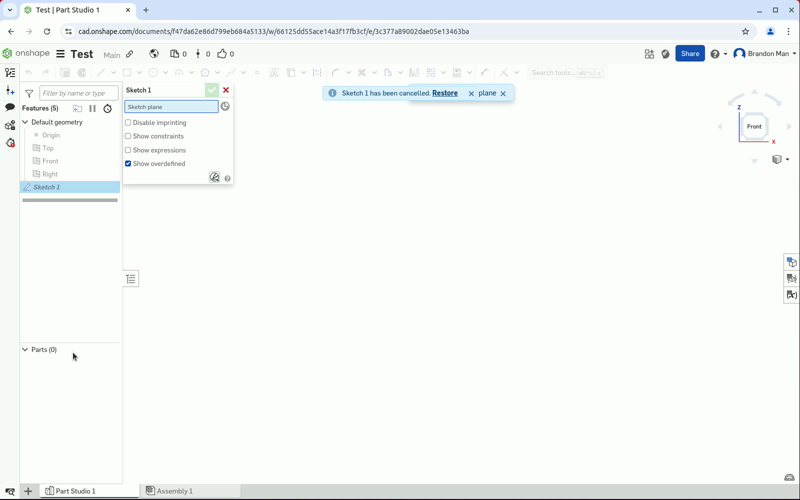
mouse_move(73, 163)
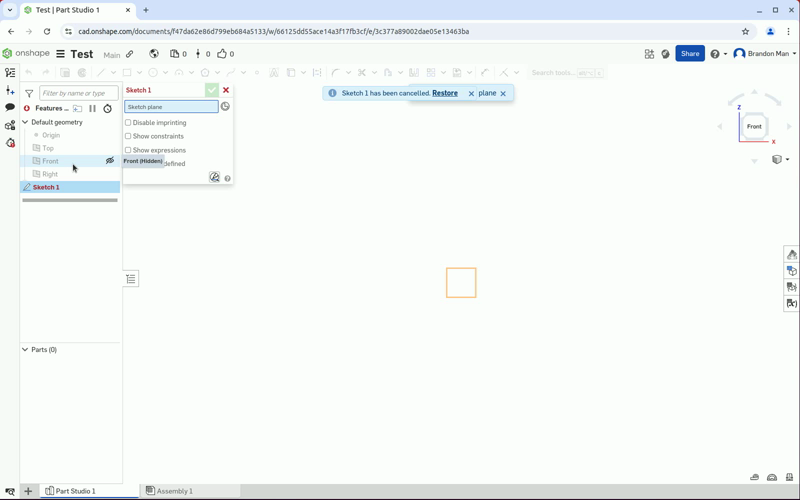
click(73, 163)
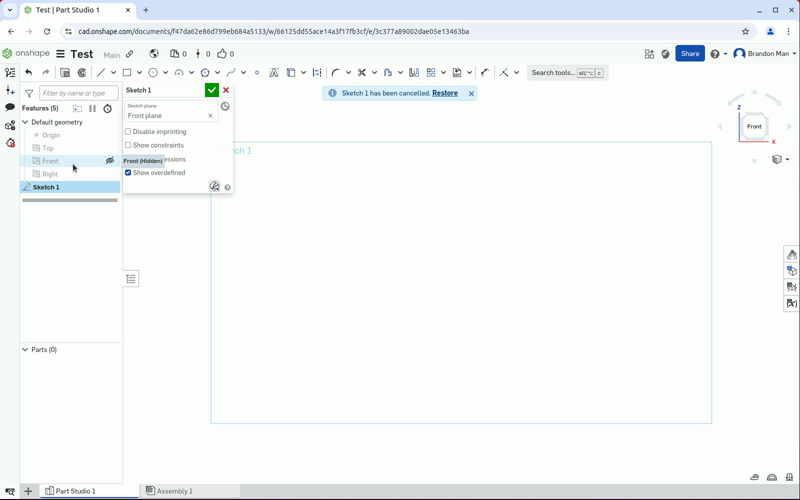
mouse_move(73, 352)
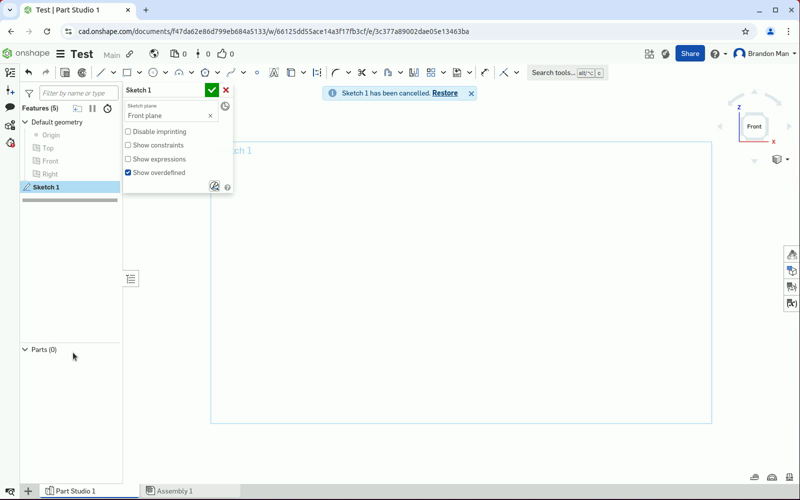
key(y)
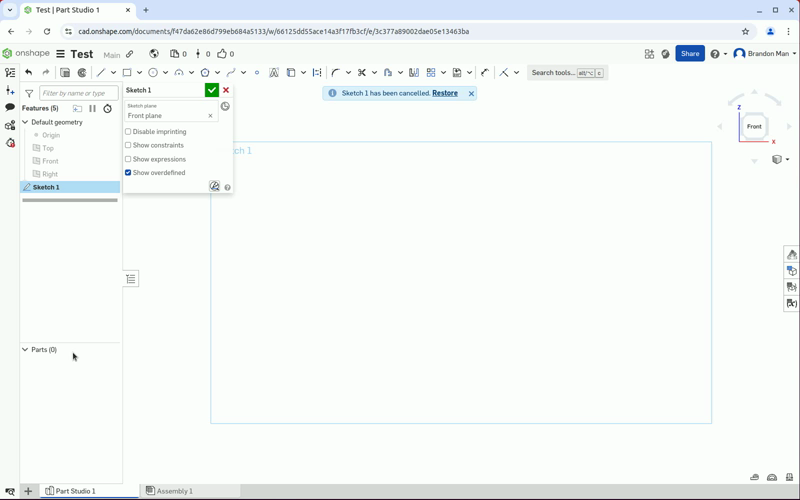
key(l)
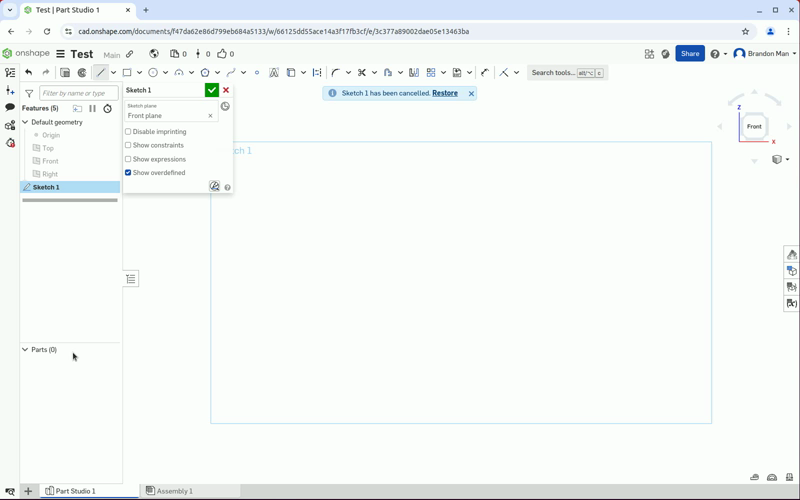
key_down(shift)
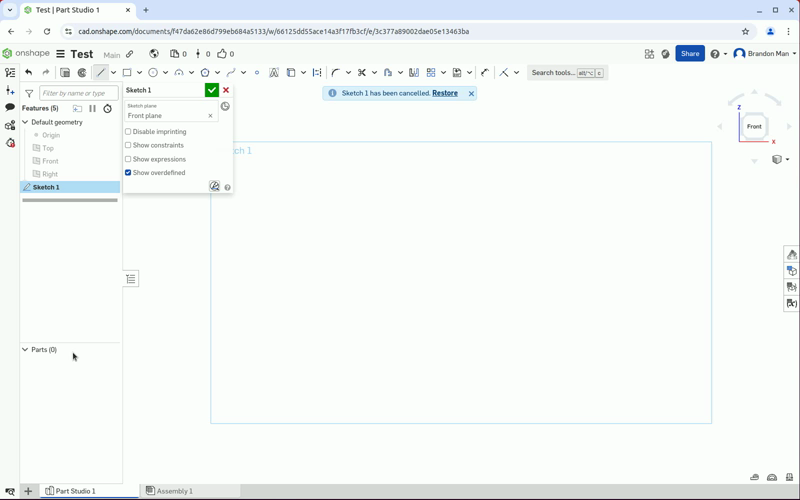
mouse_move(404, 282)
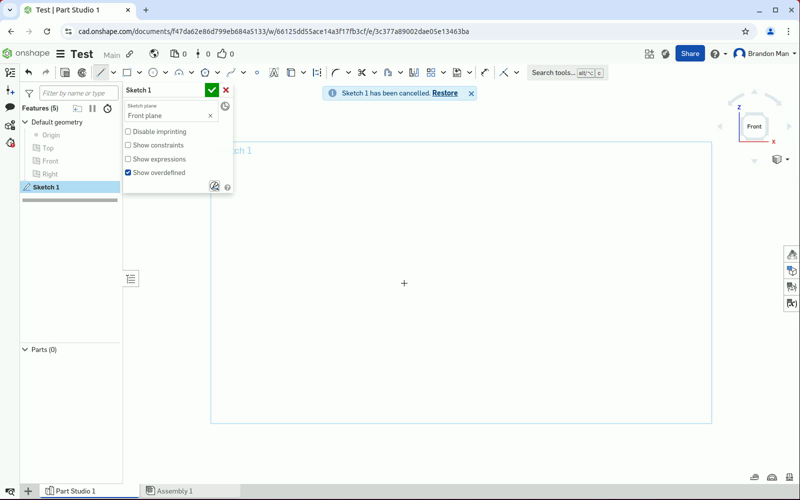
click(404, 282)
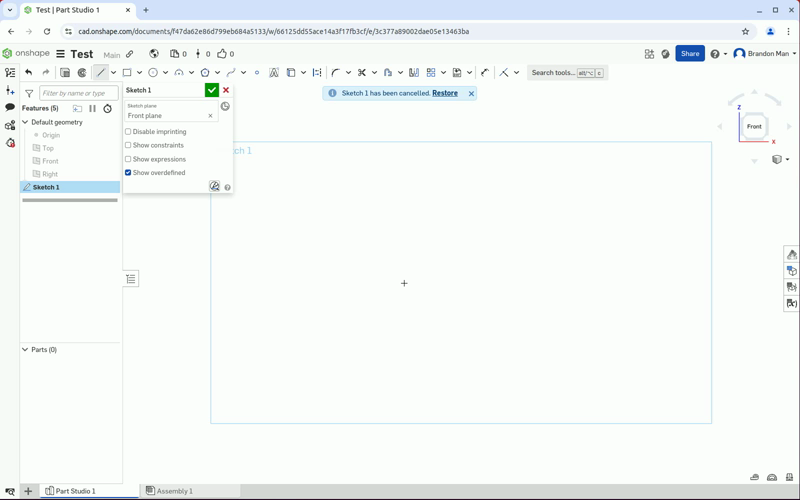
key_up(shift)
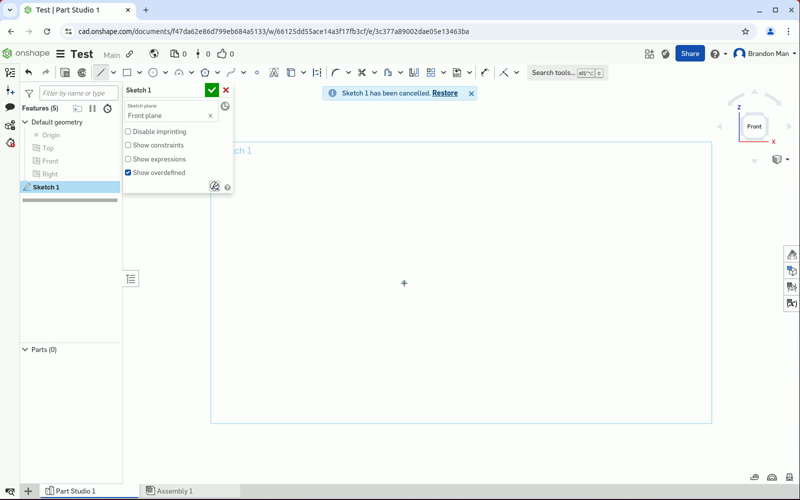
key_down(shift)
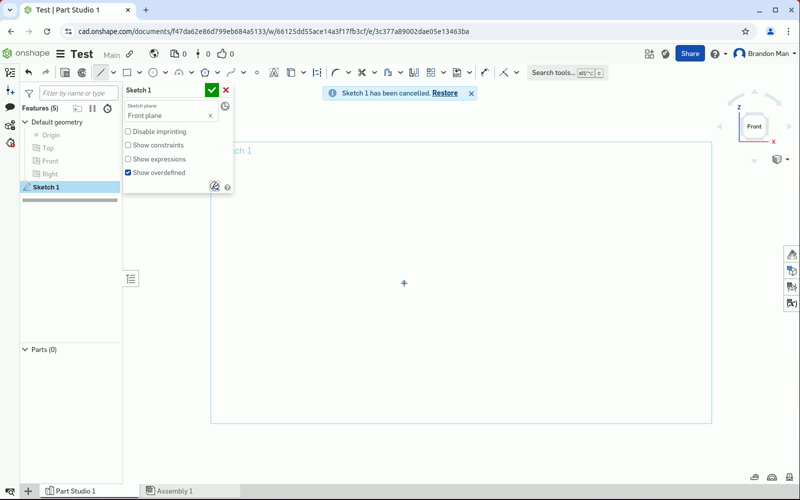
mouse_move(434, 282)
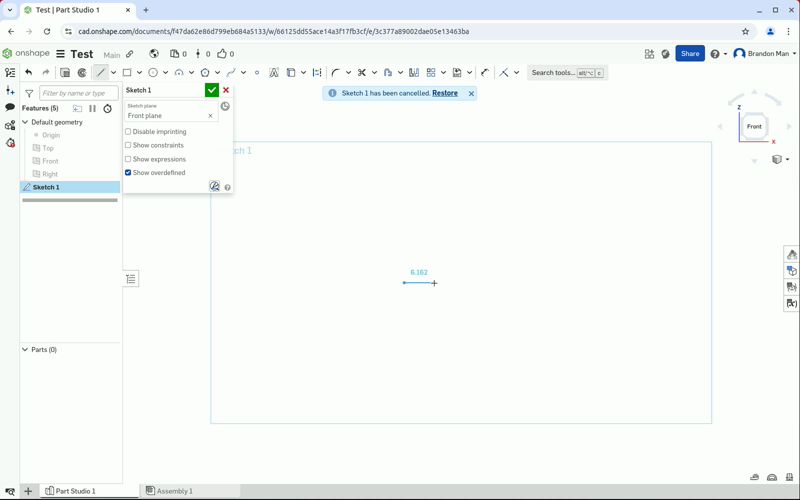
mouse_move(461, 282)
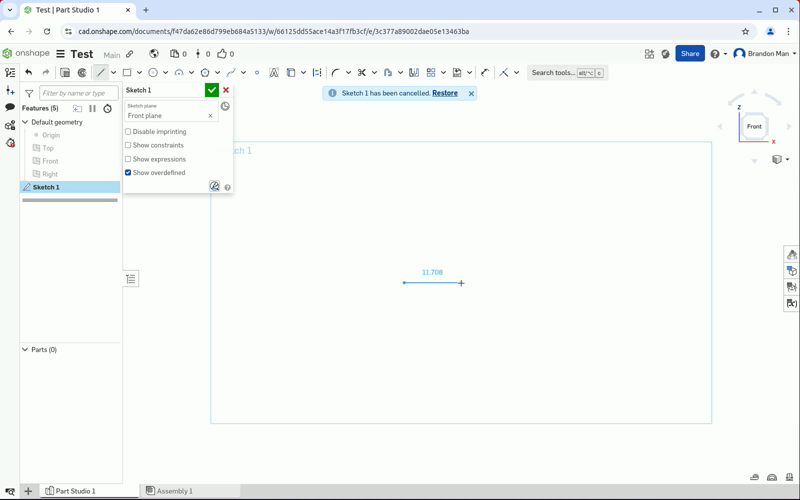
click(461, 282)
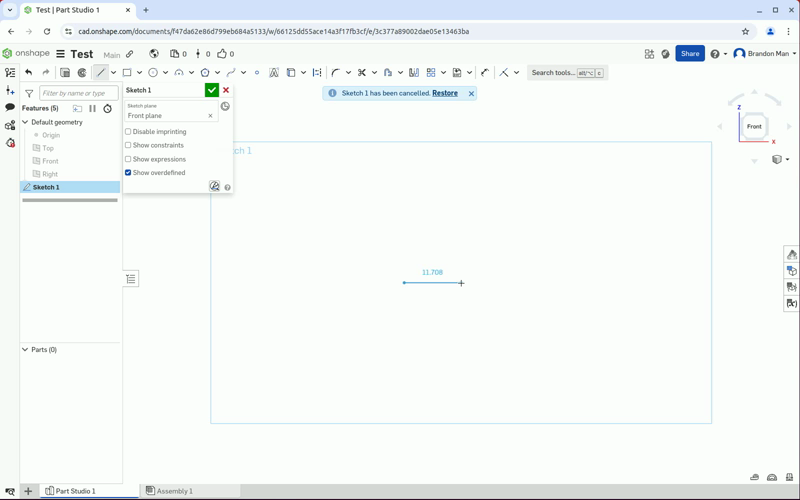
key_up(shift)
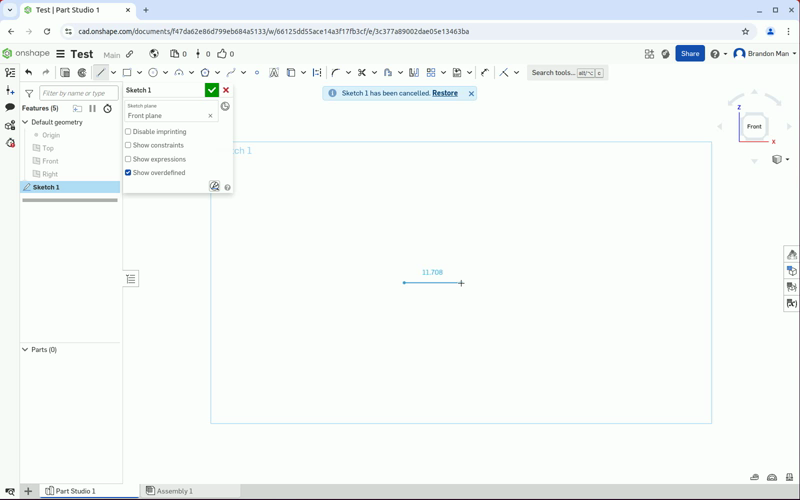
key_down(shift)
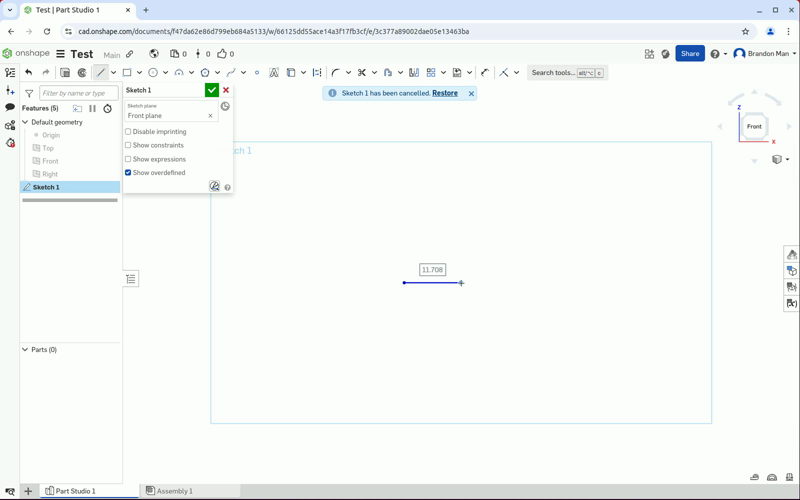
mouse_move(491, 282)
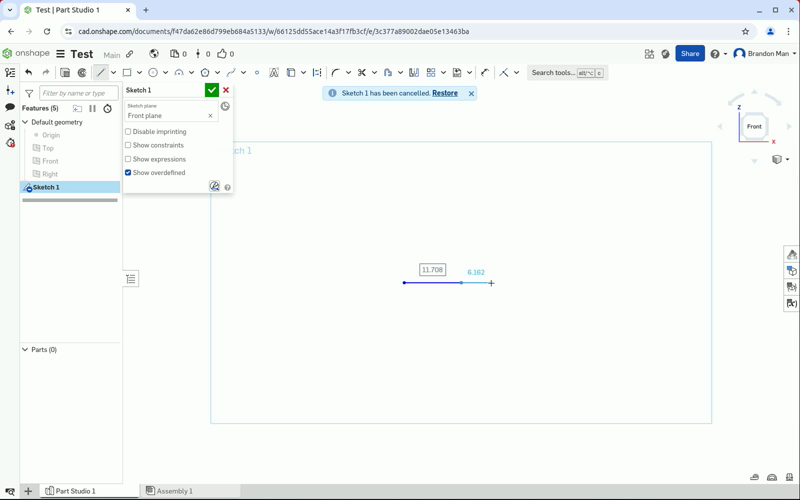
mouse_move(461, 226)
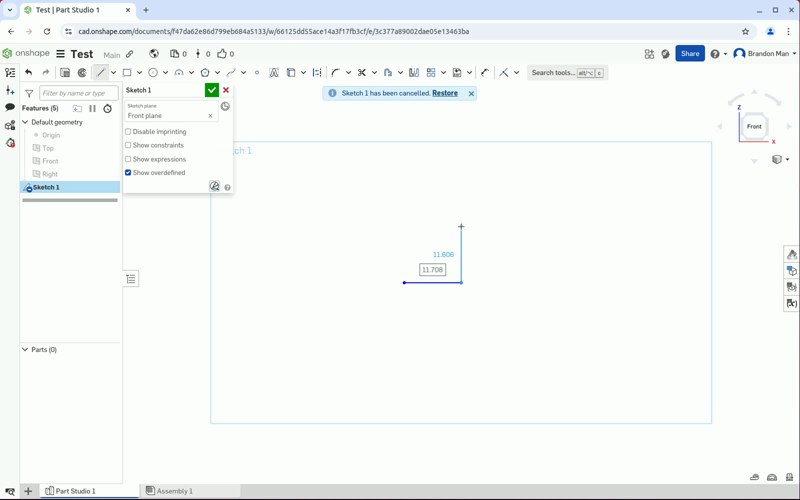
click(461, 226)
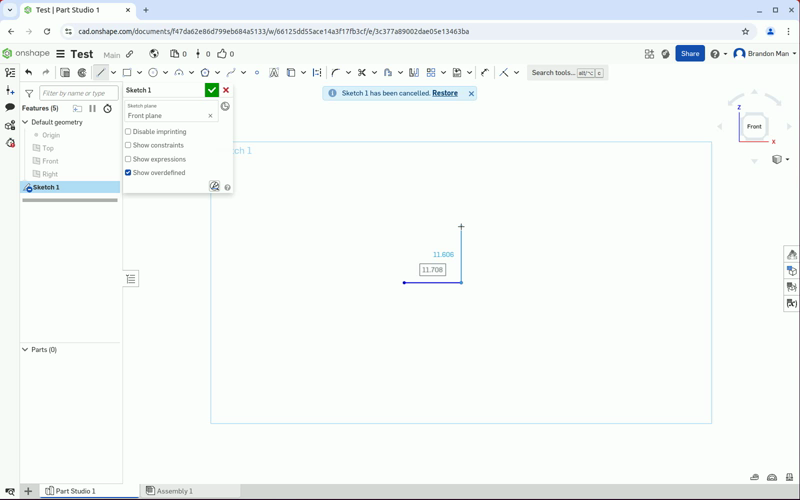
key_up(shift)
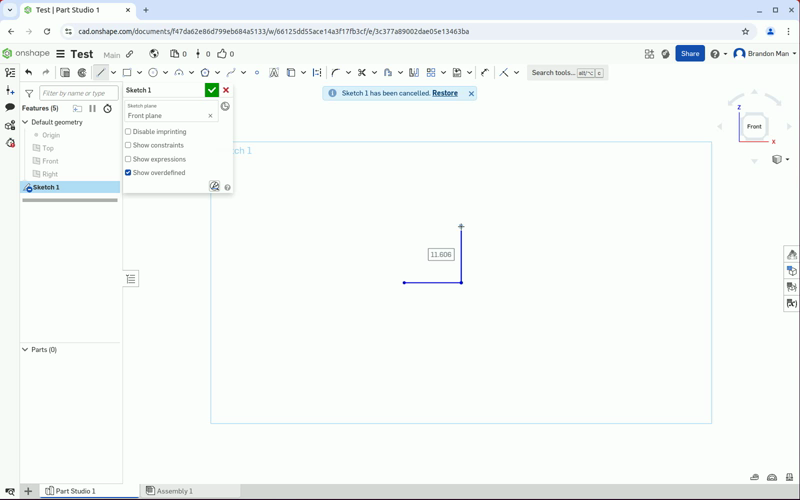
key_down(shift)
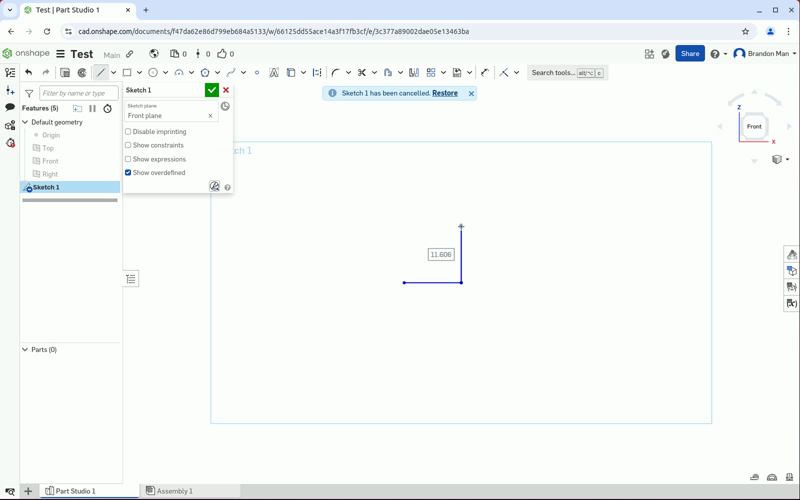
mouse_move(491, 226)
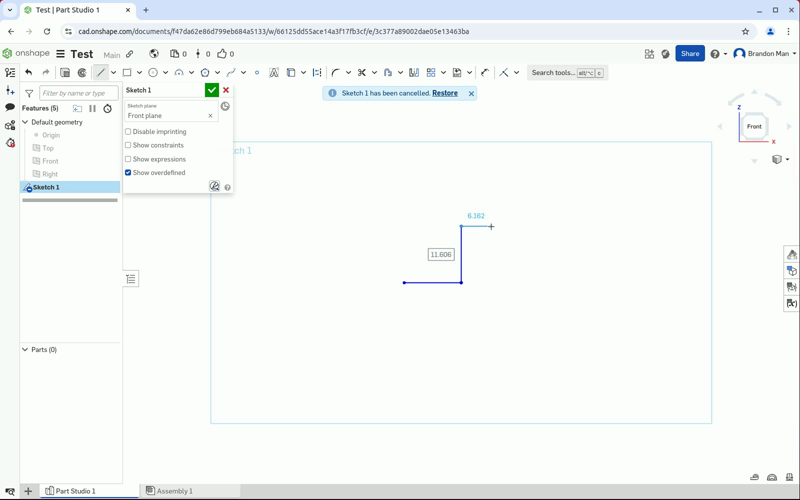
mouse_move(461, 170)
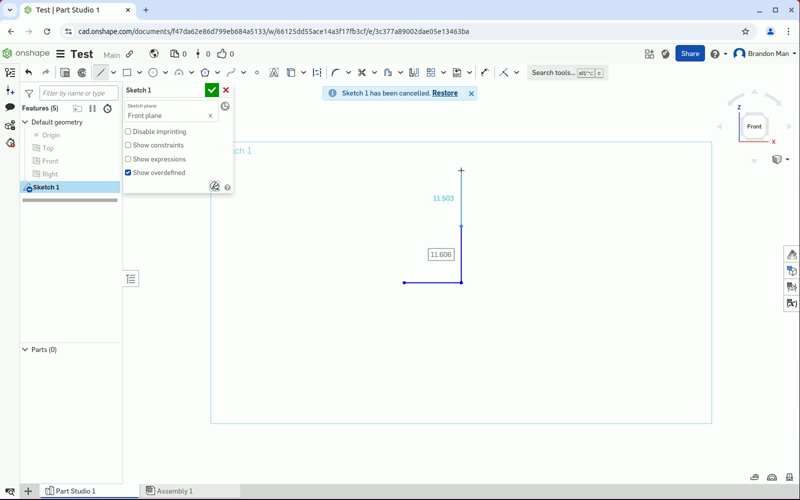
click(461, 170)
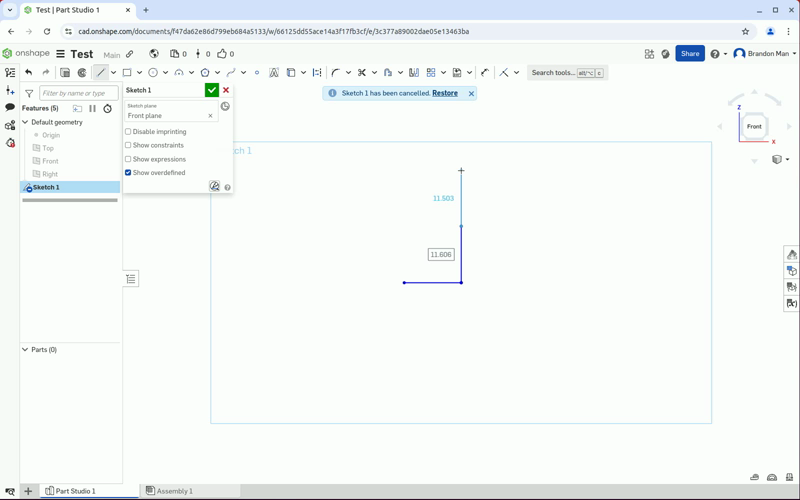
key_up(shift)
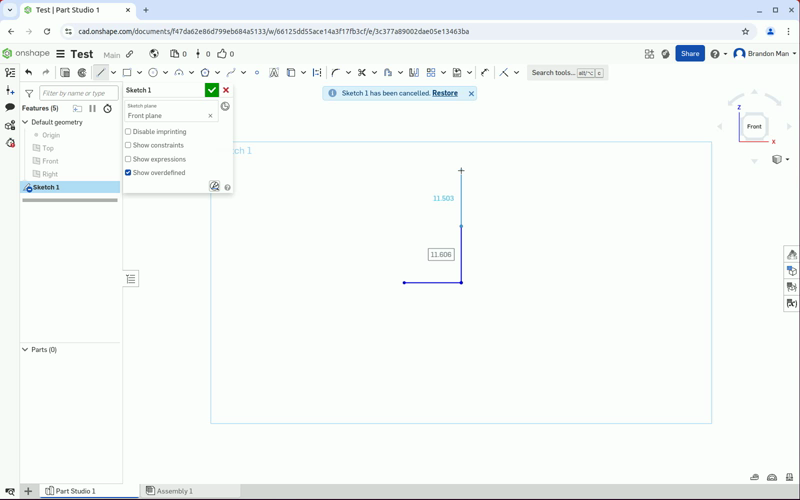
key_down(shift)
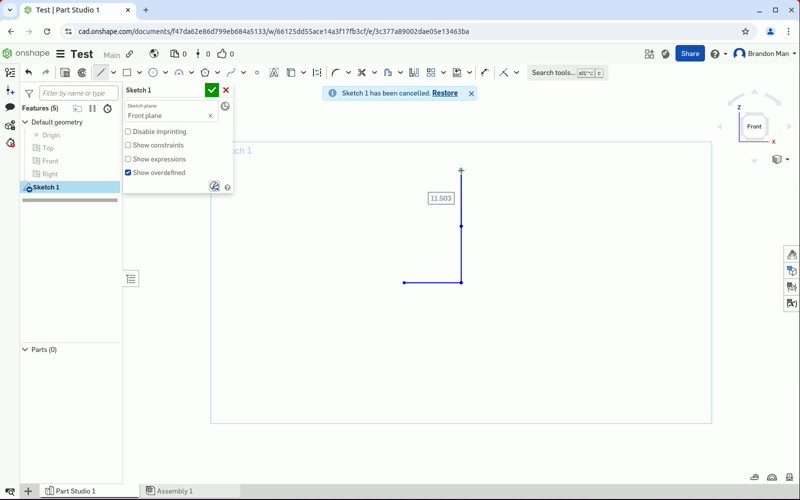
mouse_move(491, 170)
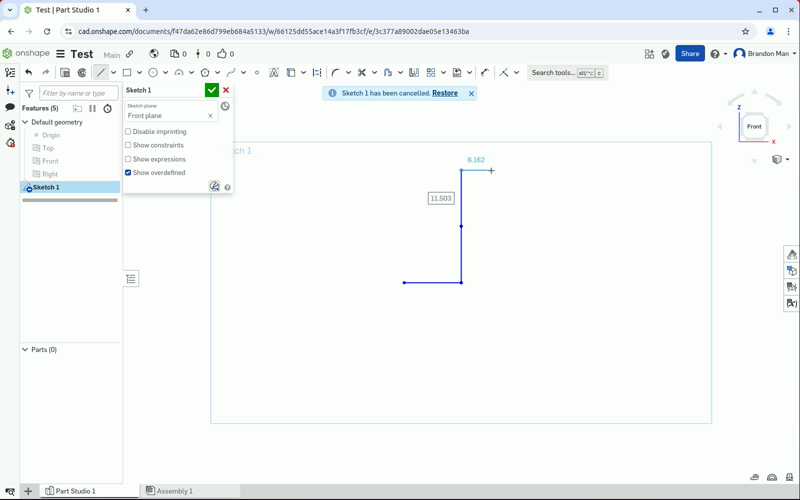
mouse_move(404, 170)
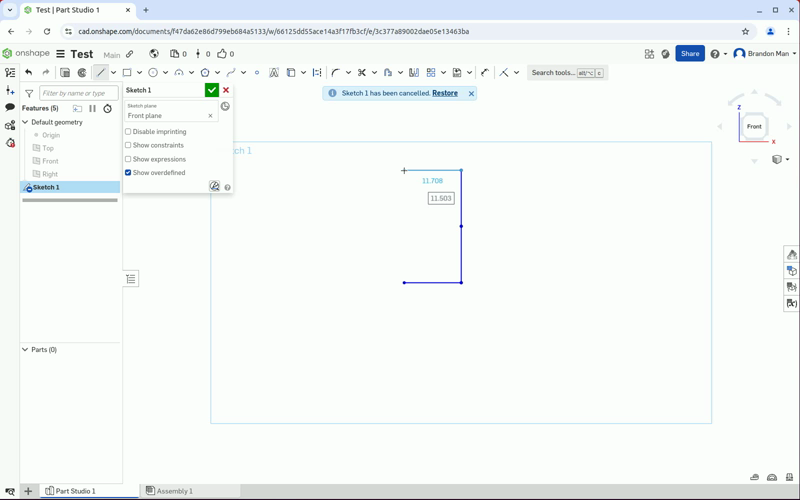
click(404, 170)
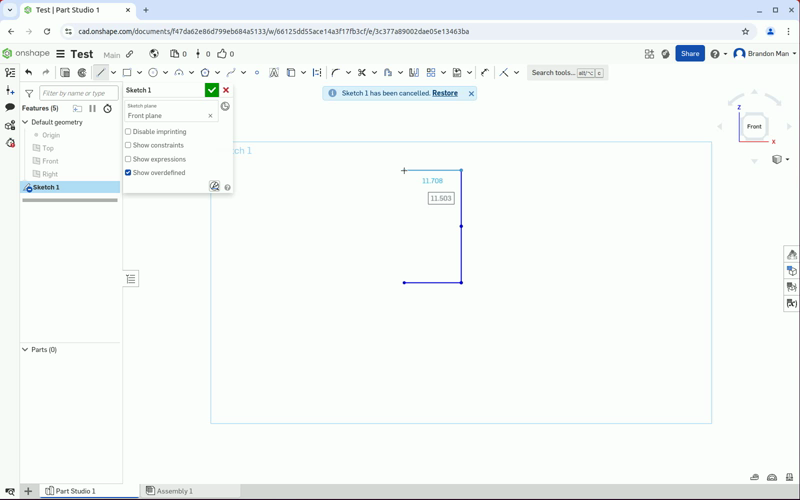
key_up(shift)
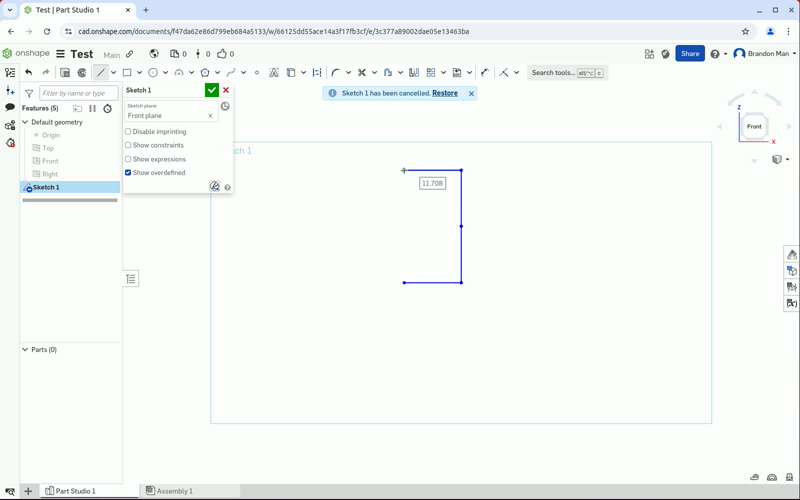
key_down(shift)
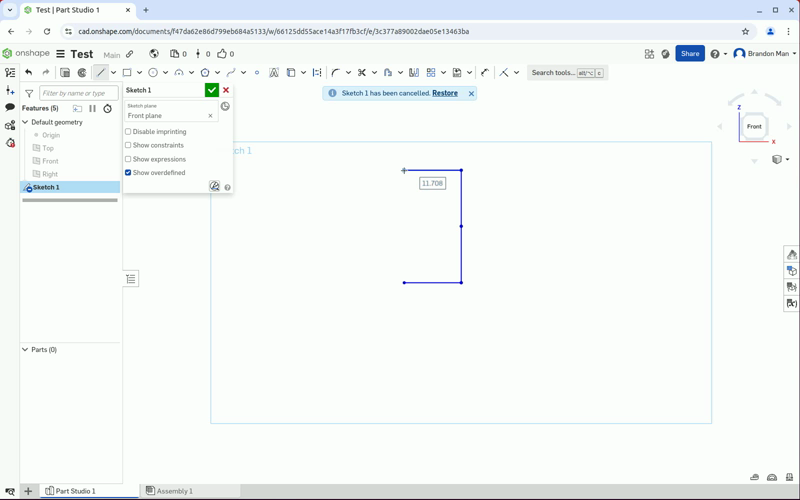
mouse_move(404, 282)
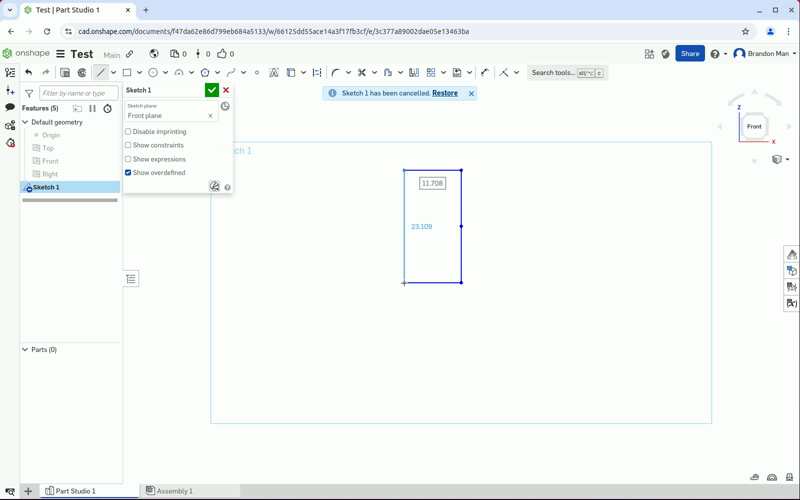
key_up(shift)
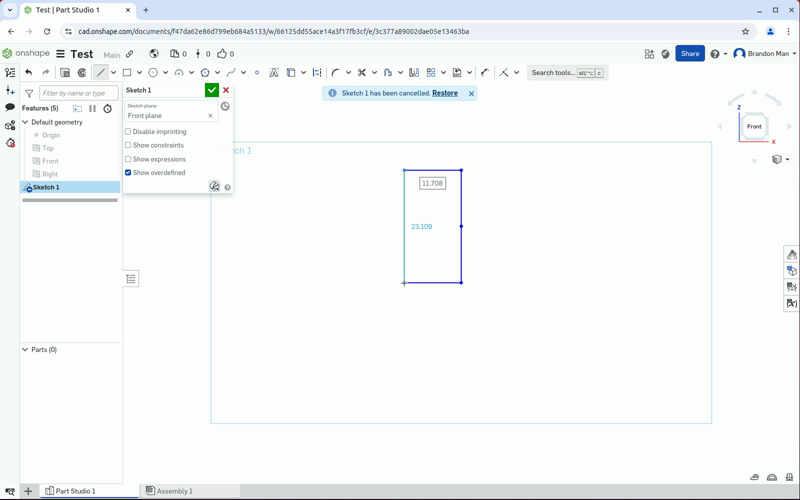
click(404, 282)
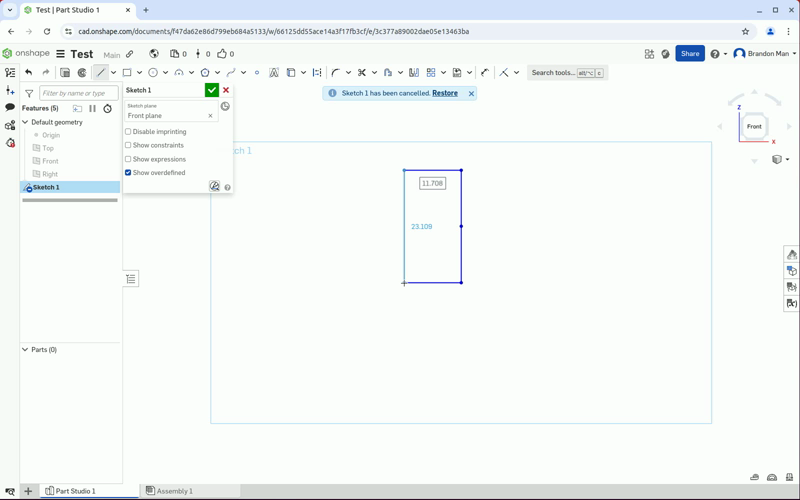
key(esc)
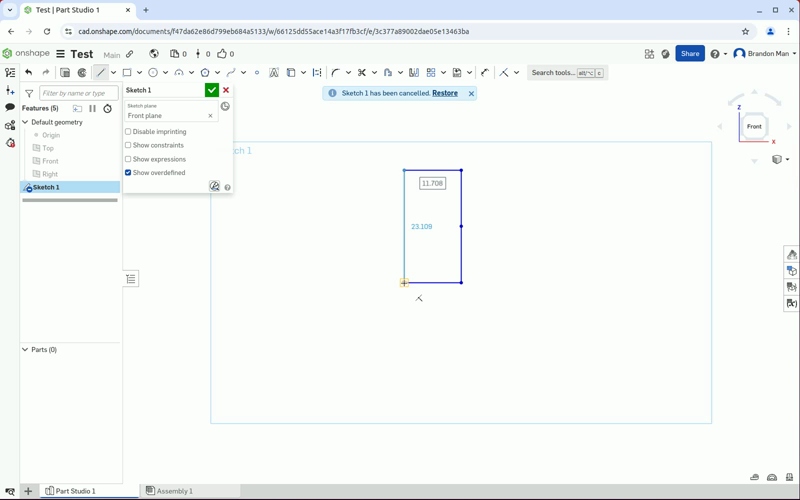
mouse_move(456, 240)
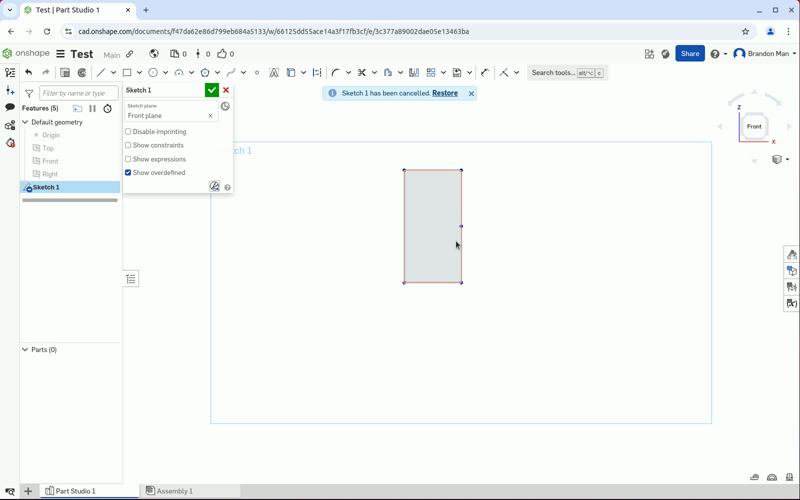
click(456, 240)
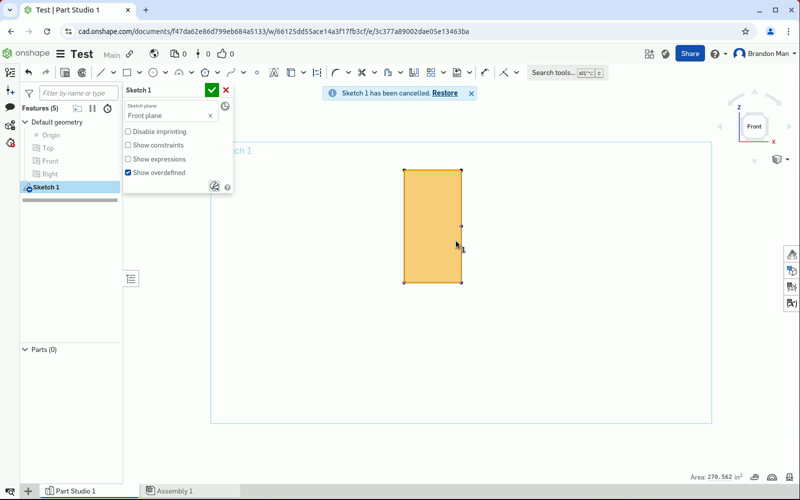
mouse_move(73, 352)
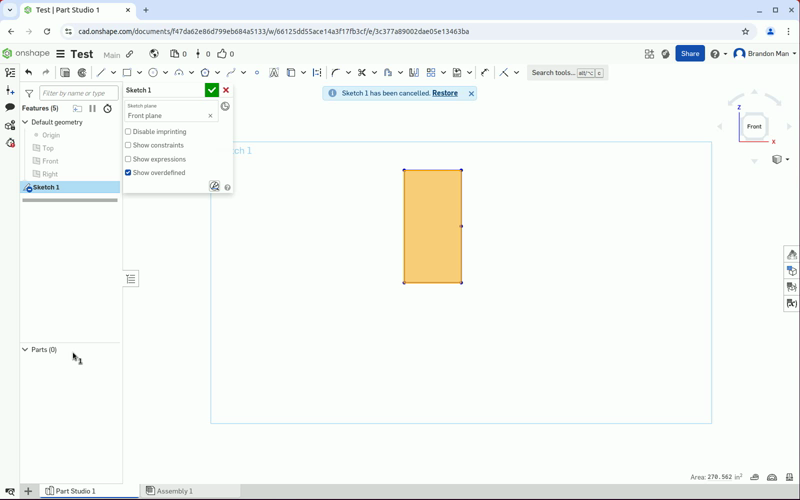
key(shift+y)
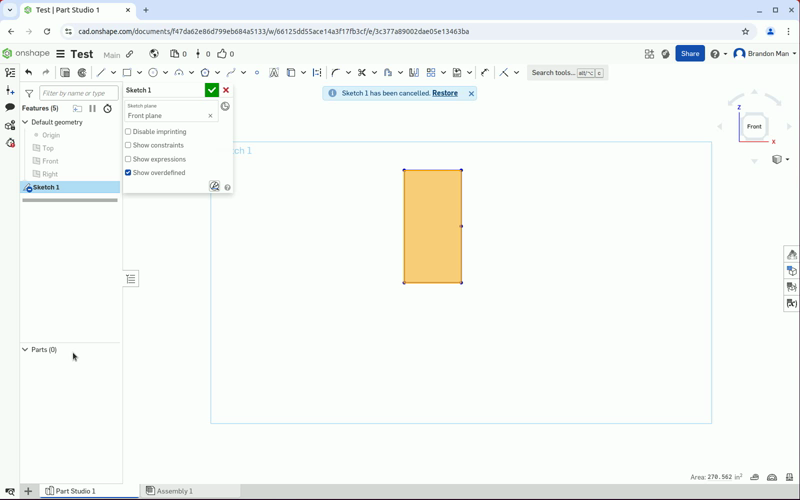
key(shift+e)
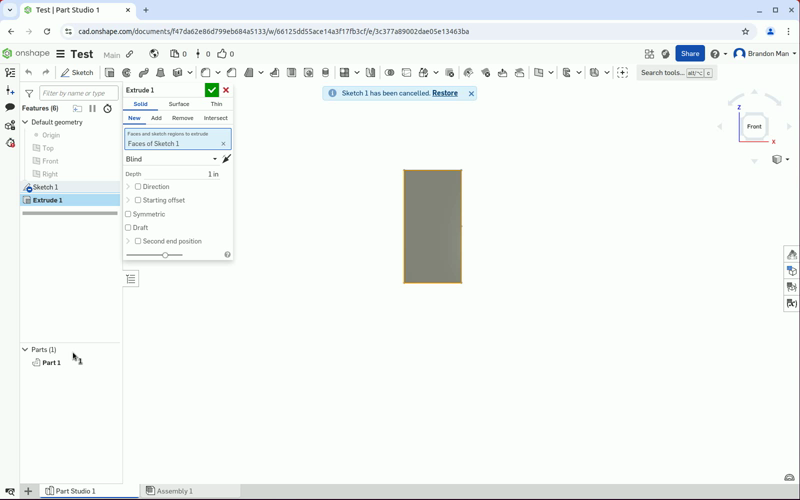
mouse_move(143, 106)
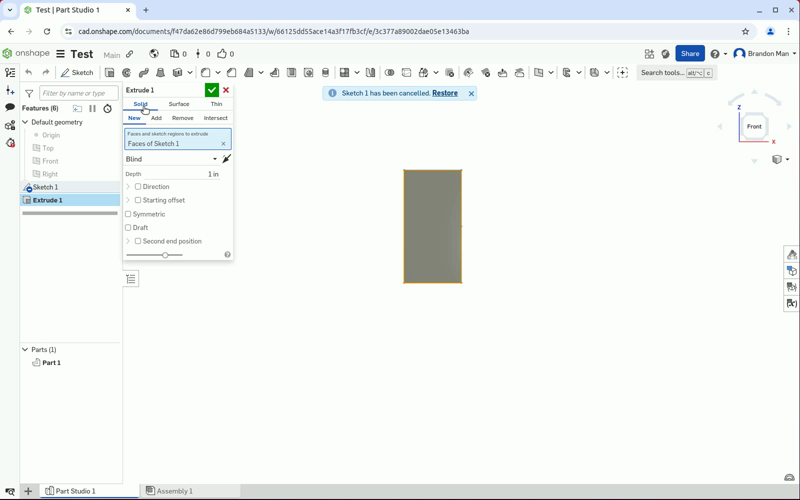
click(143, 106)
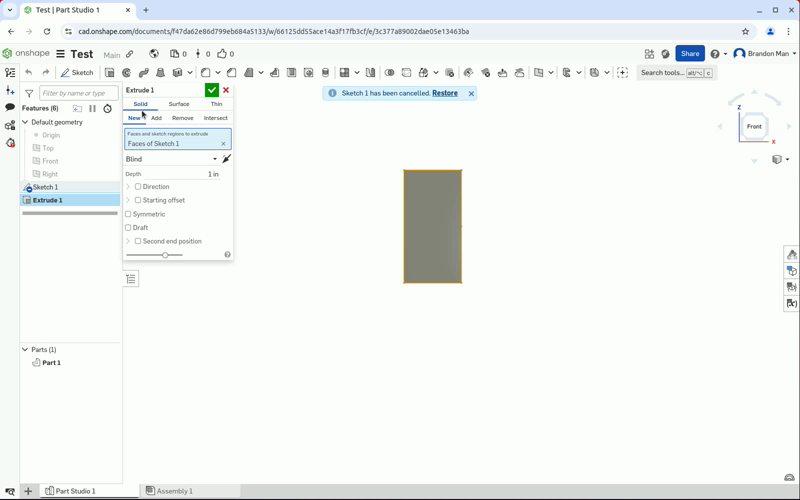
mouse_move(137, 120)
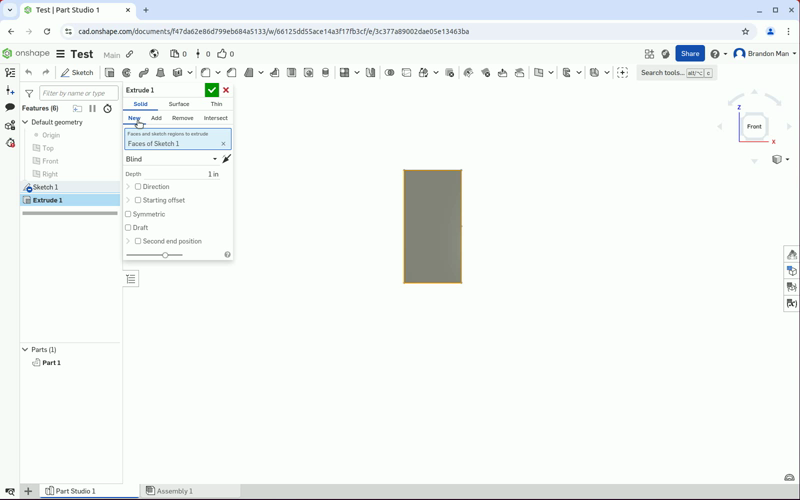
click(137, 120)
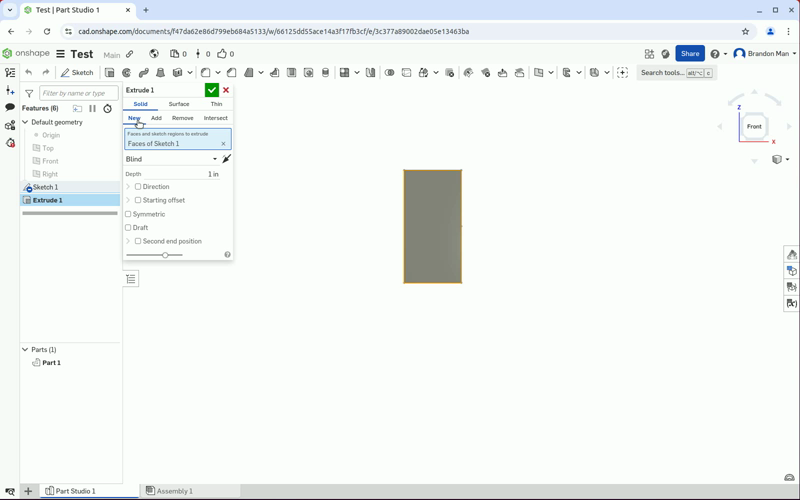
key(tab, 4)
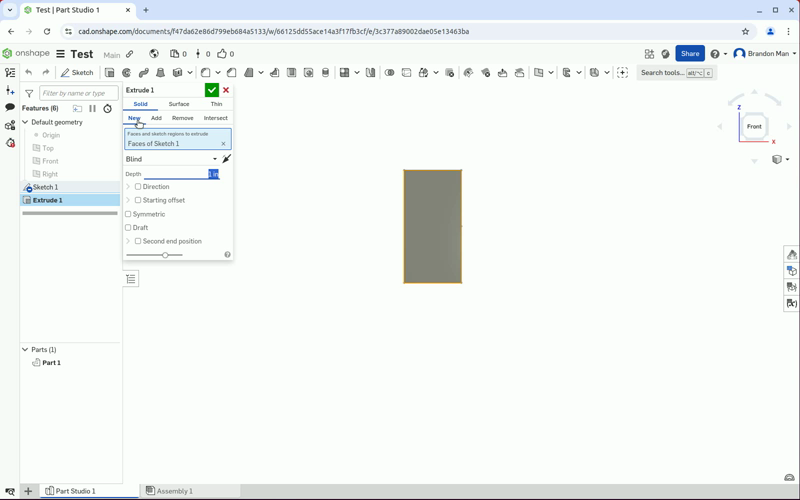
text(11.554)
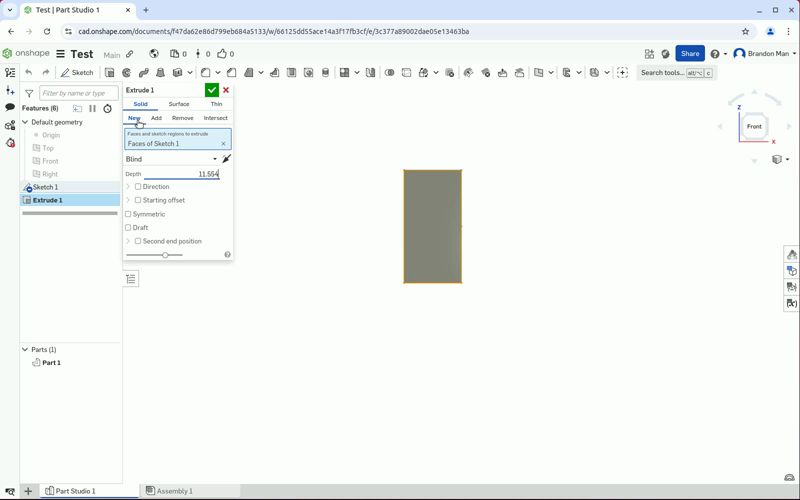
key(enter)
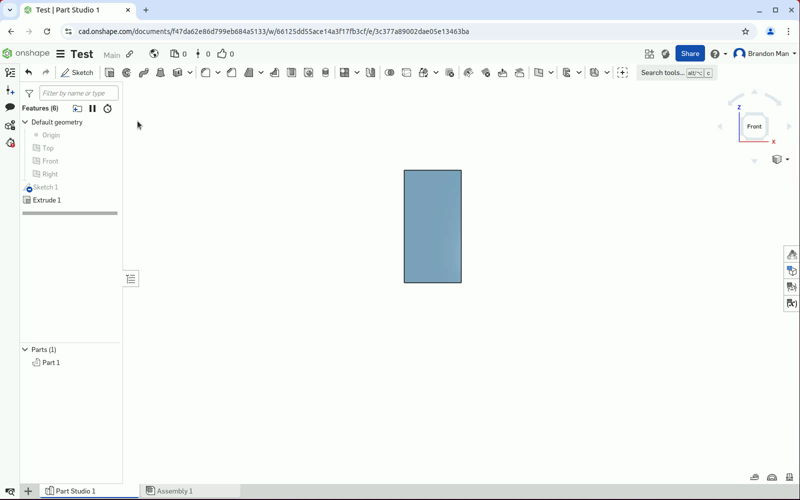
key(shift+h)
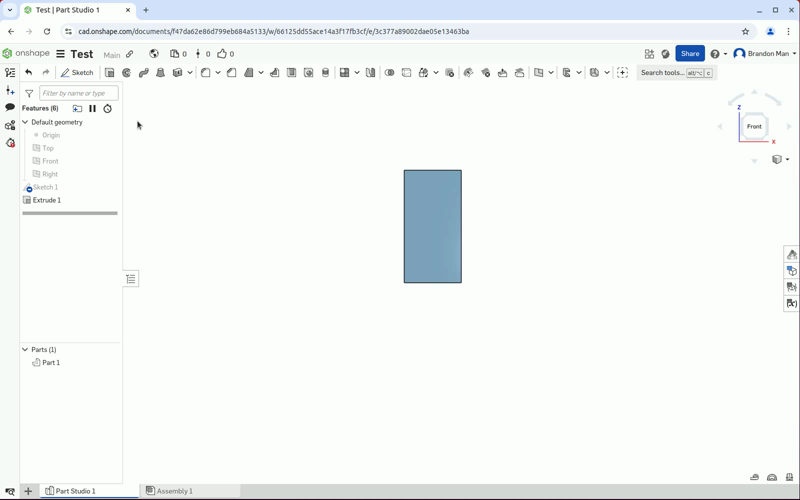
key(shift+h)
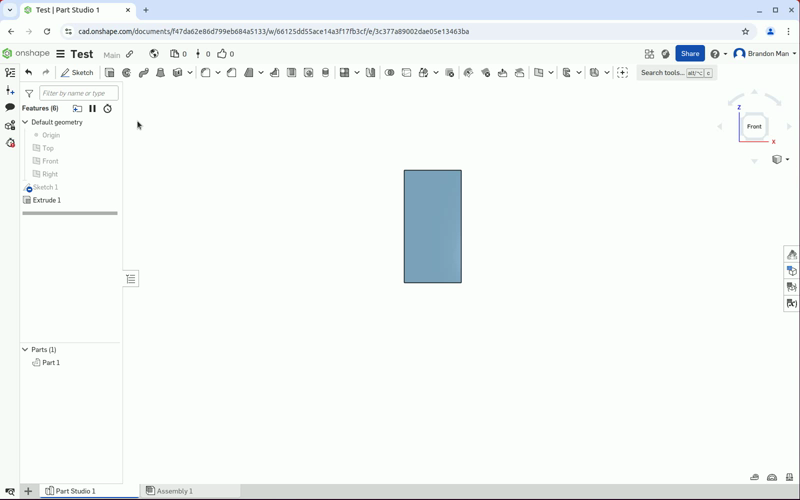
mouse_move(73, 189)
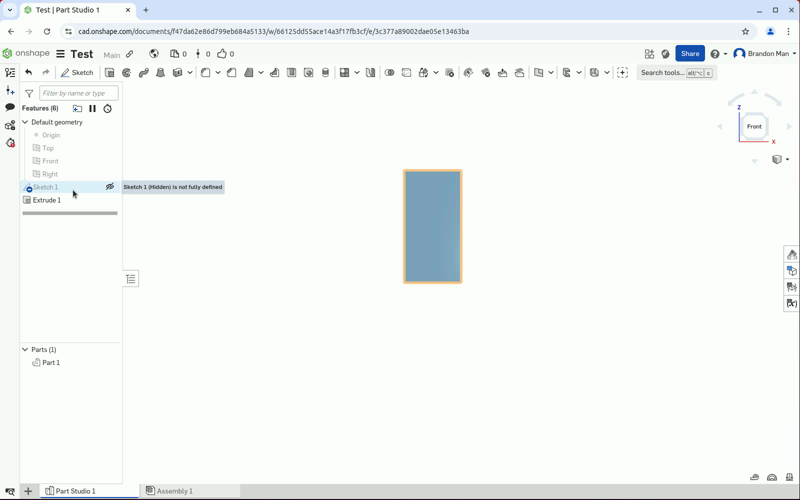
click(73, 189)
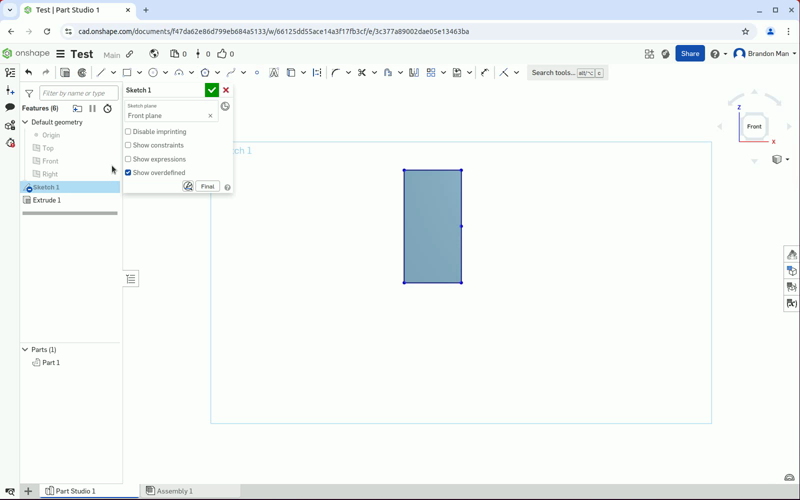
mouse_move(229, 92)
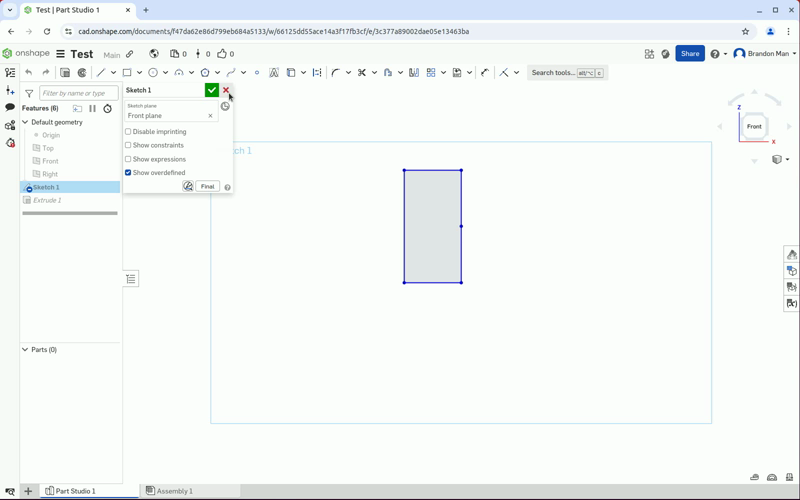
click(229, 92)
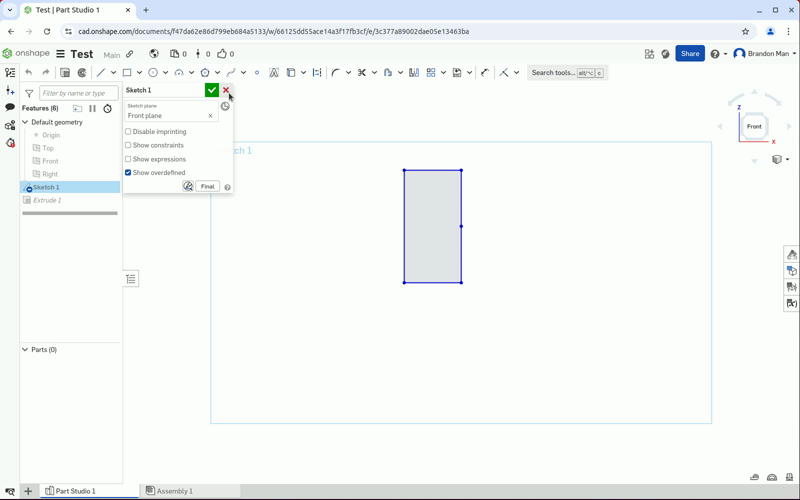
key(shift+s)
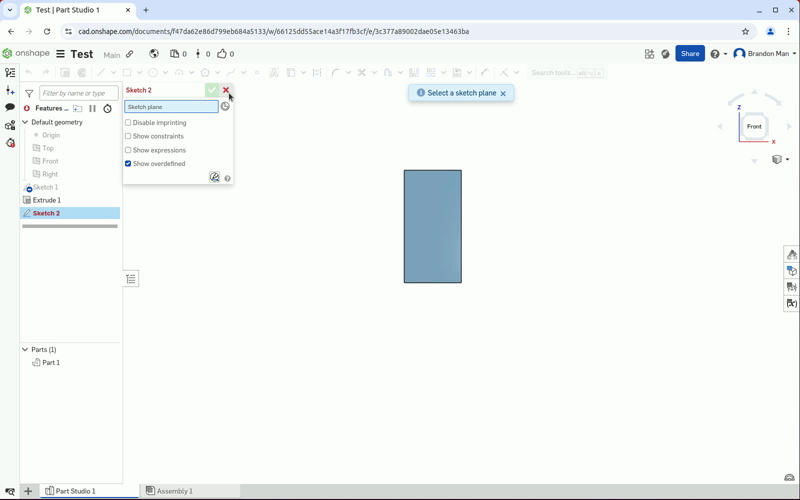
mouse_move(73, 163)
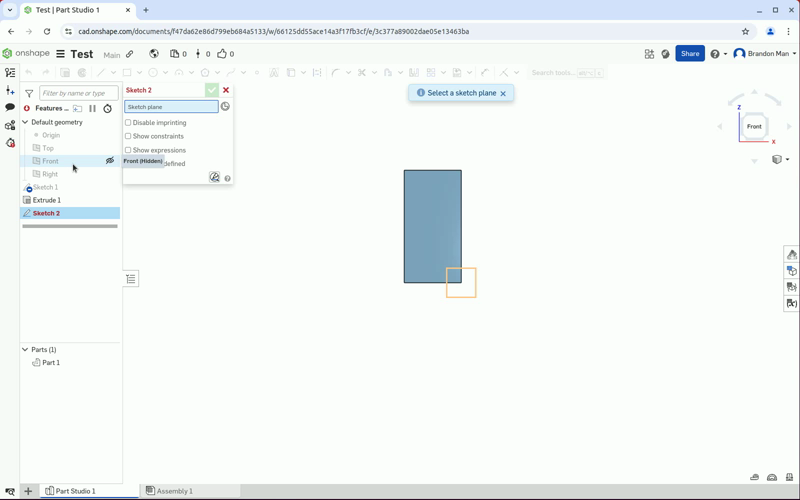
click(73, 163)
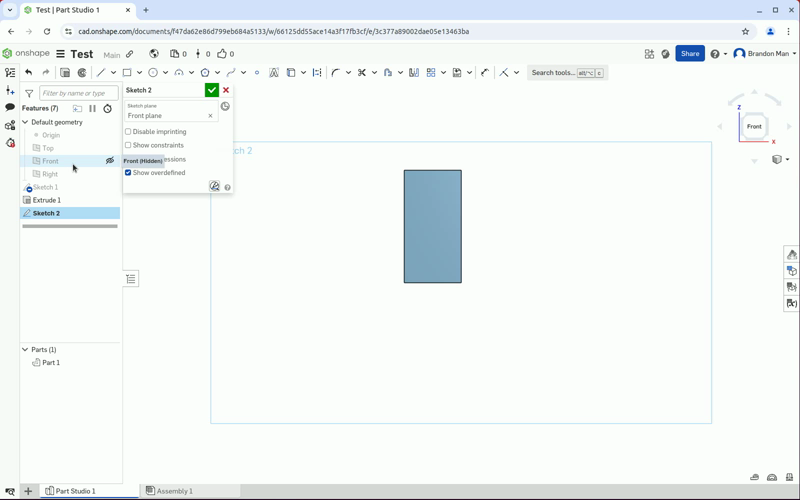
mouse_move(73, 352)
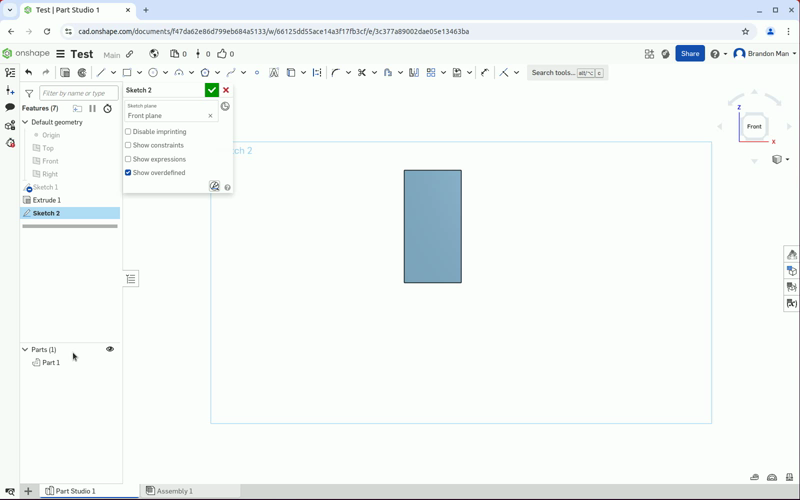
key(y)
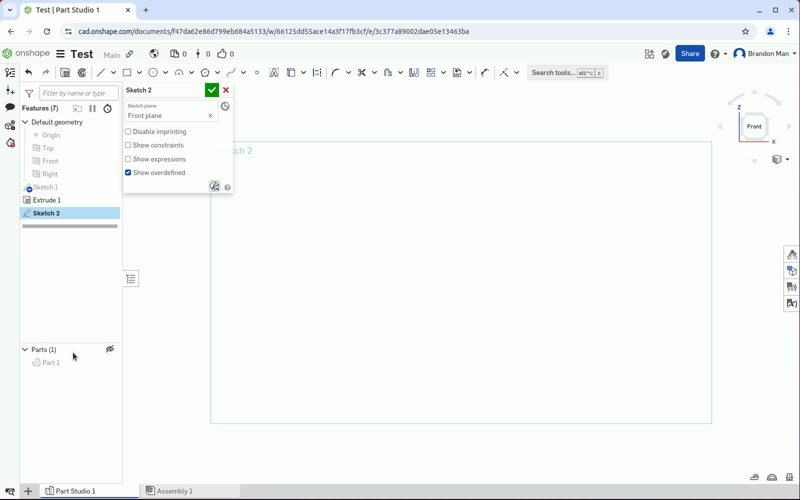
key(l)
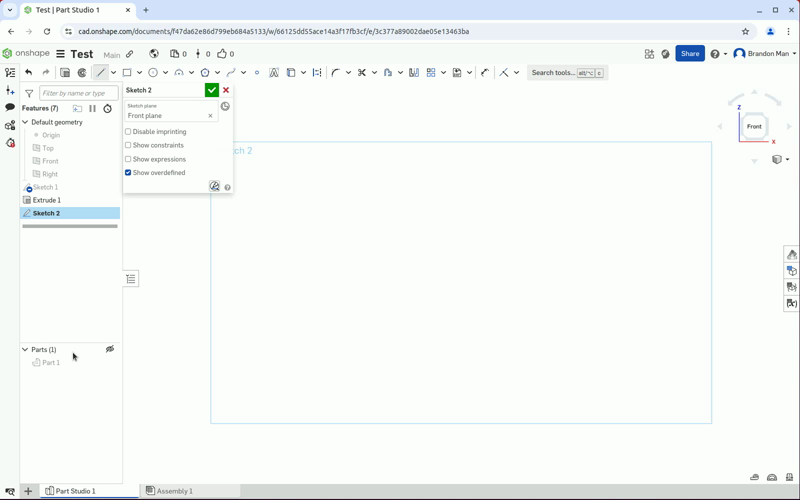
key_down(shift)
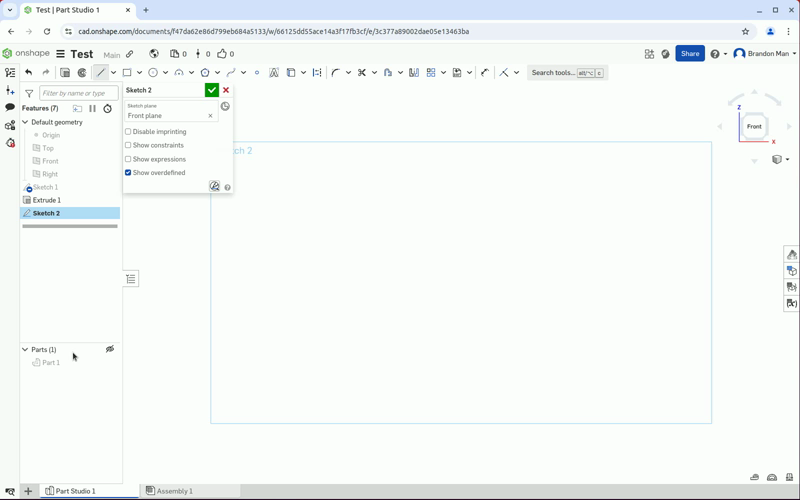
mouse_move(460, 282)
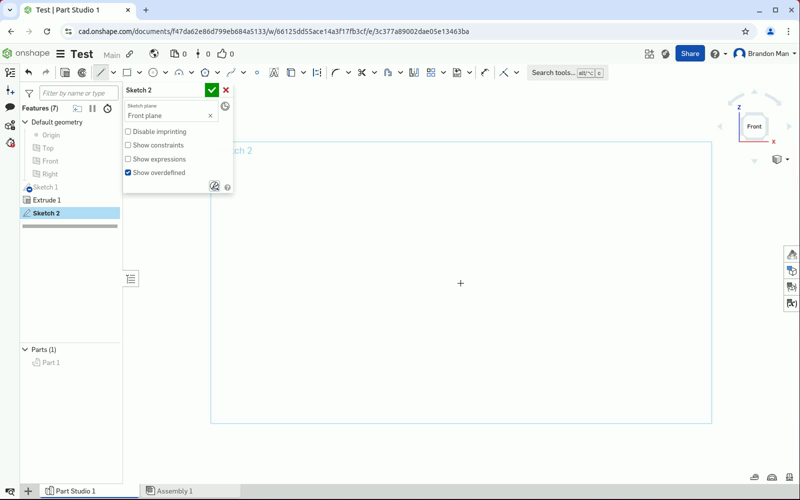
click(460, 282)
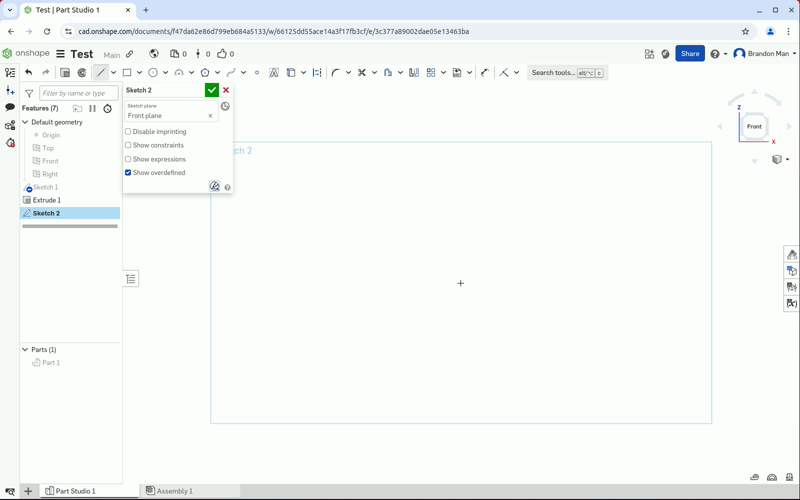
key_up(shift)
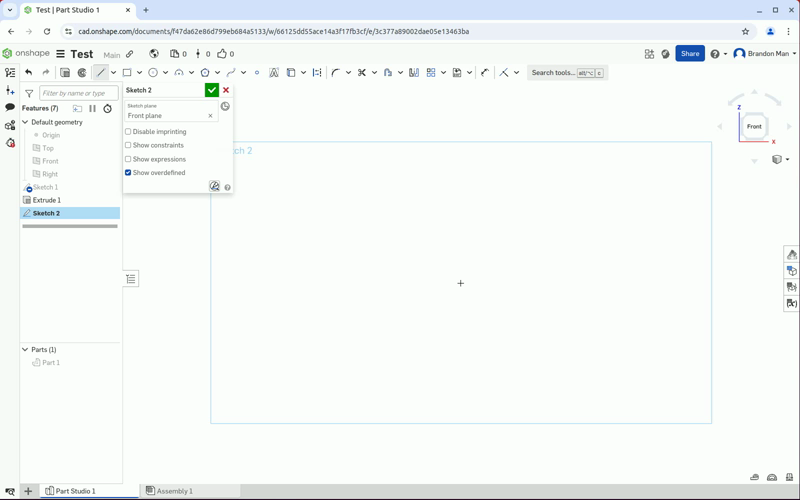
key_down(shift)
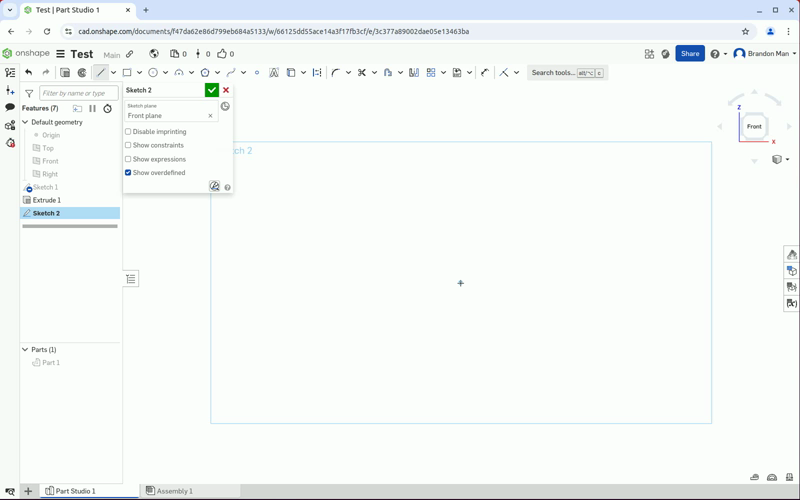
mouse_move(490, 282)
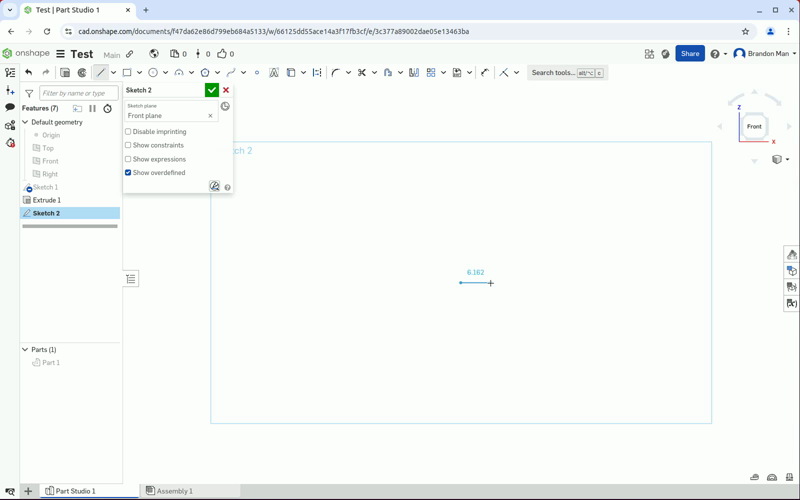
mouse_move(517, 282)
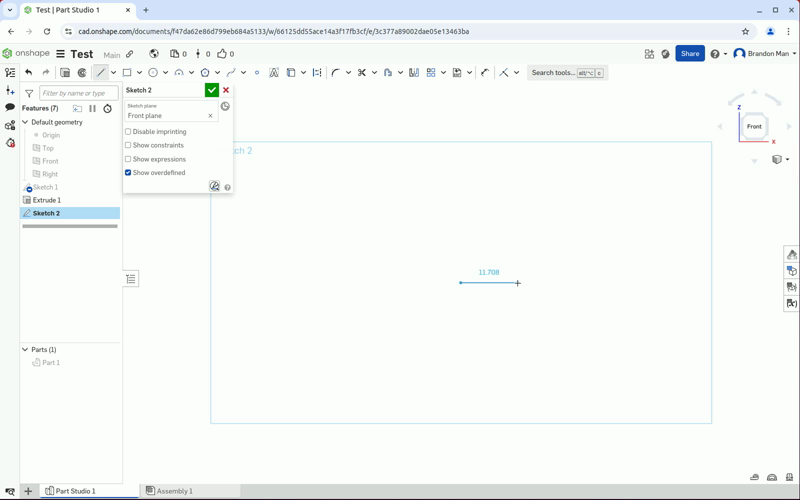
click(517, 282)
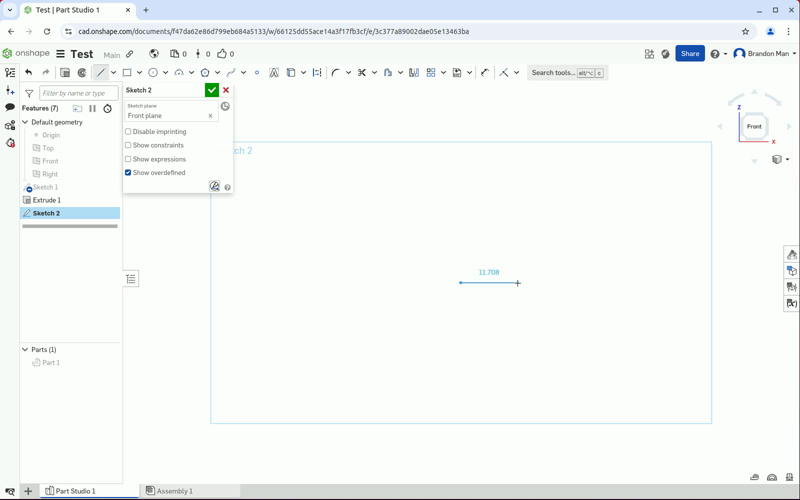
key_up(shift)
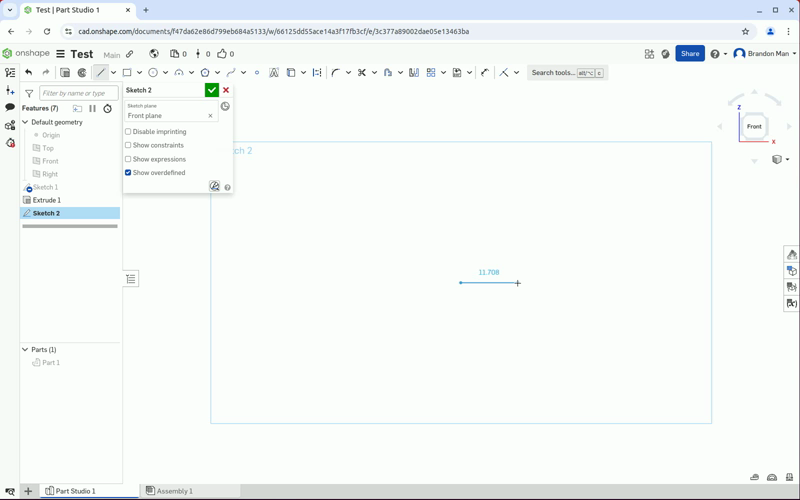
key_down(shift)
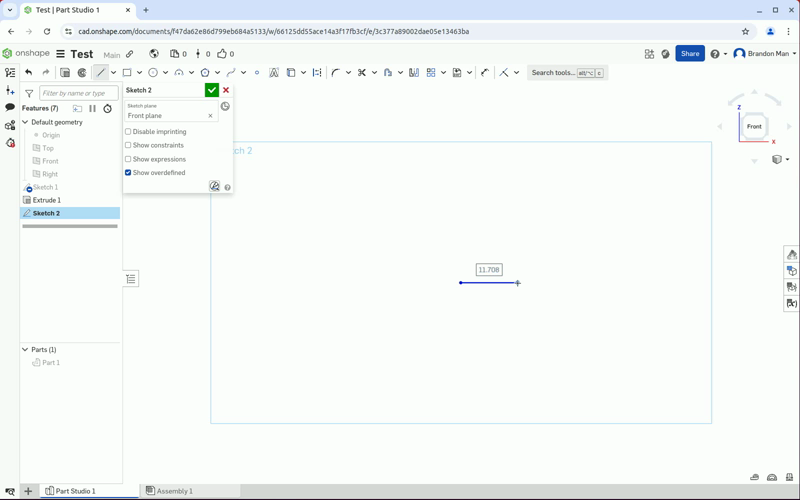
mouse_move(547, 282)
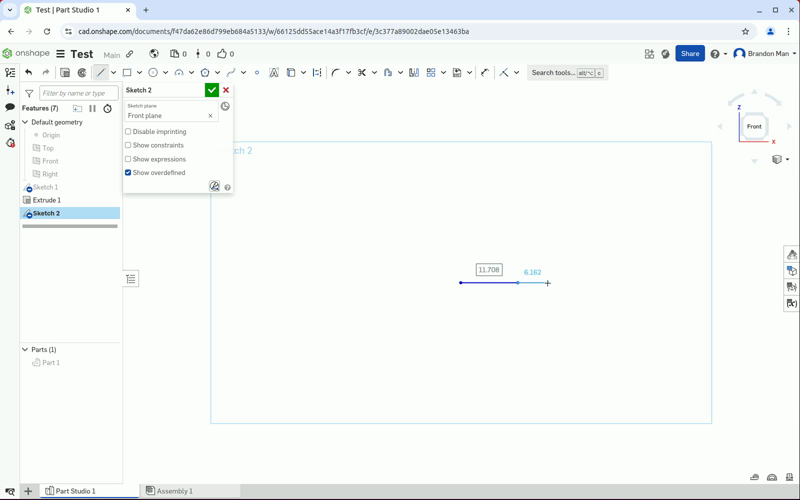
mouse_move(517, 226)
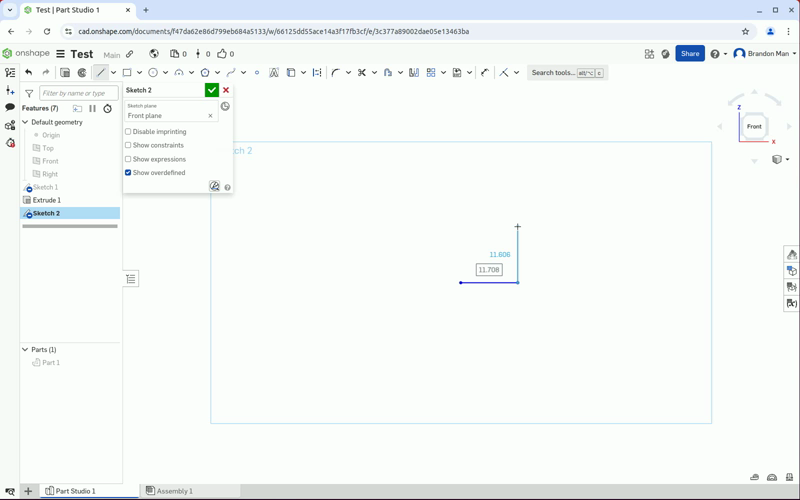
click(517, 226)
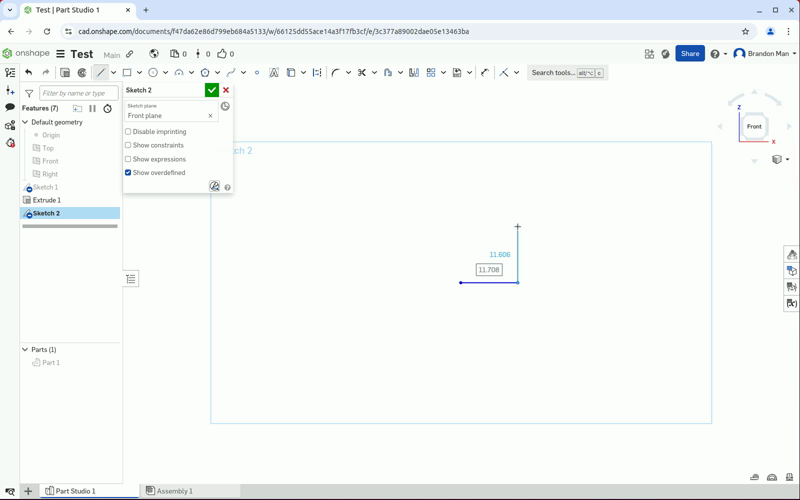
key_up(shift)
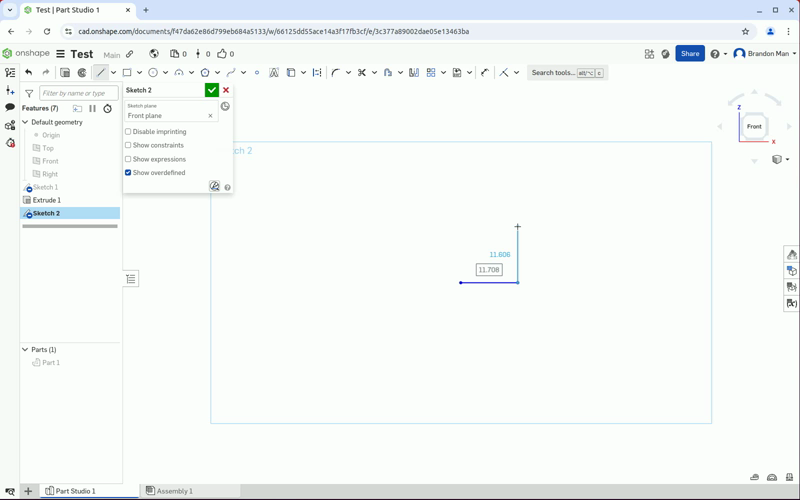
key_down(shift)
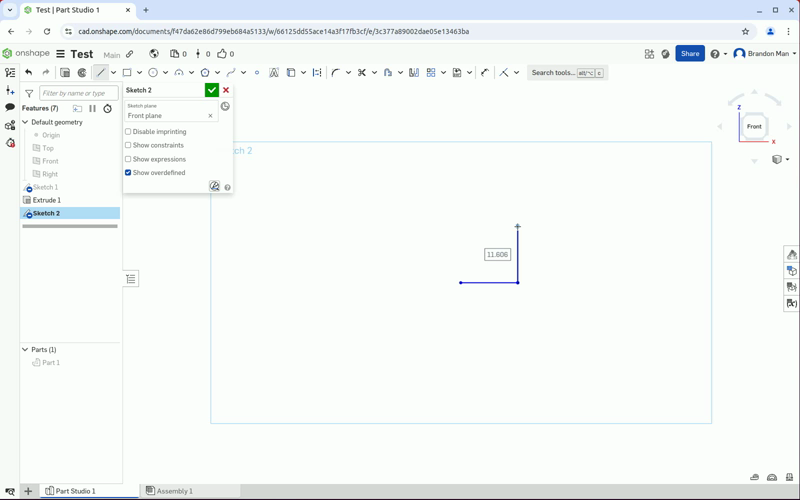
mouse_move(547, 226)
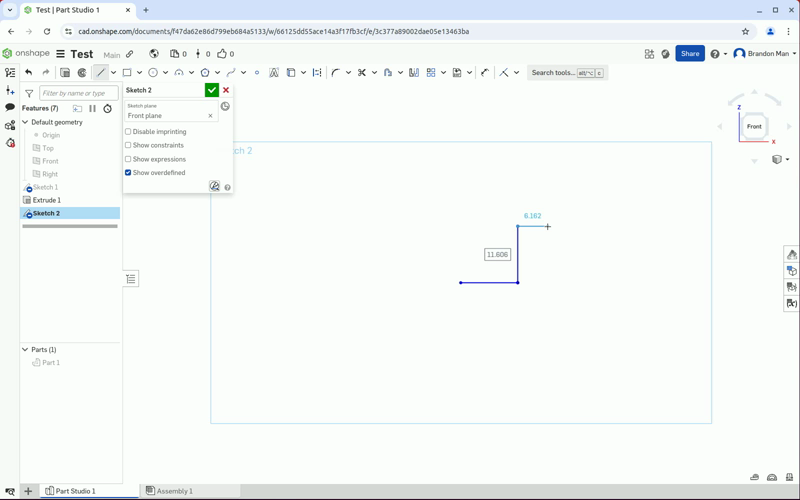
mouse_move(460, 226)
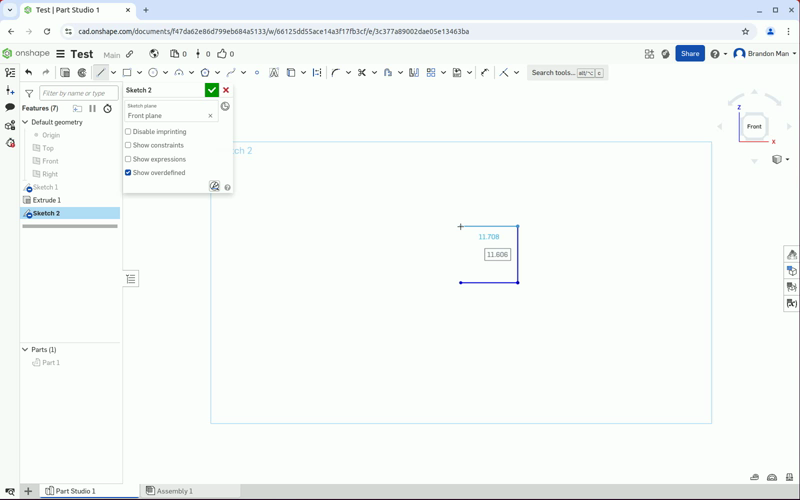
click(460, 226)
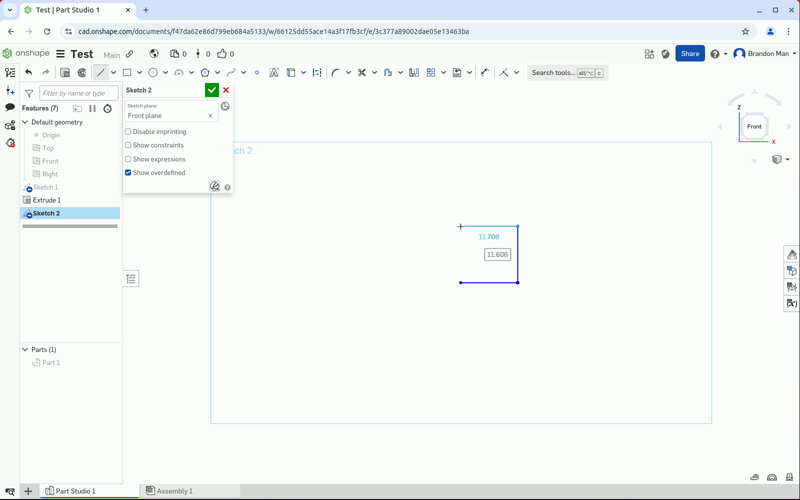
key_up(shift)
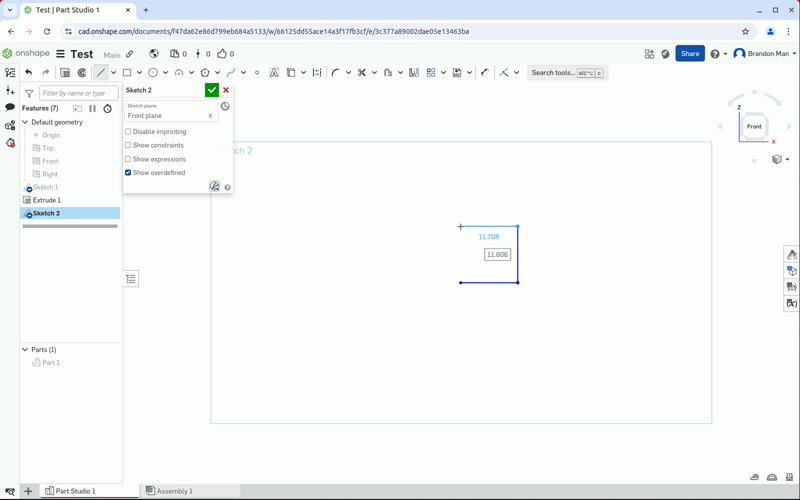
mouse_move(490, 226)
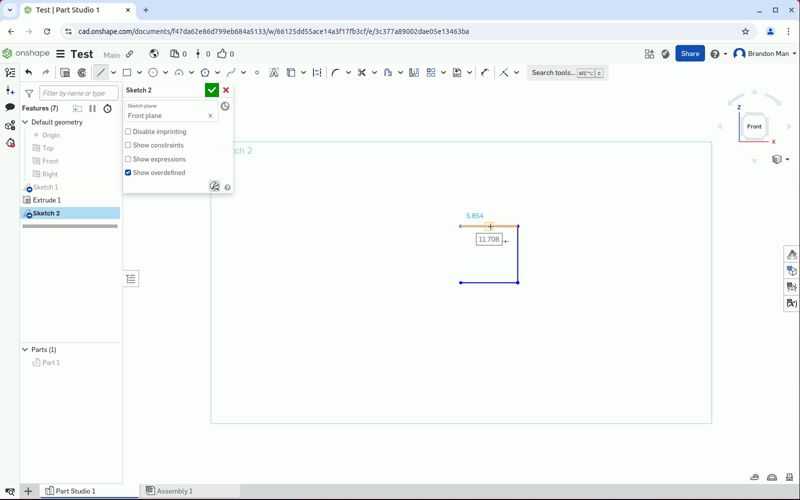
key_down(shift)
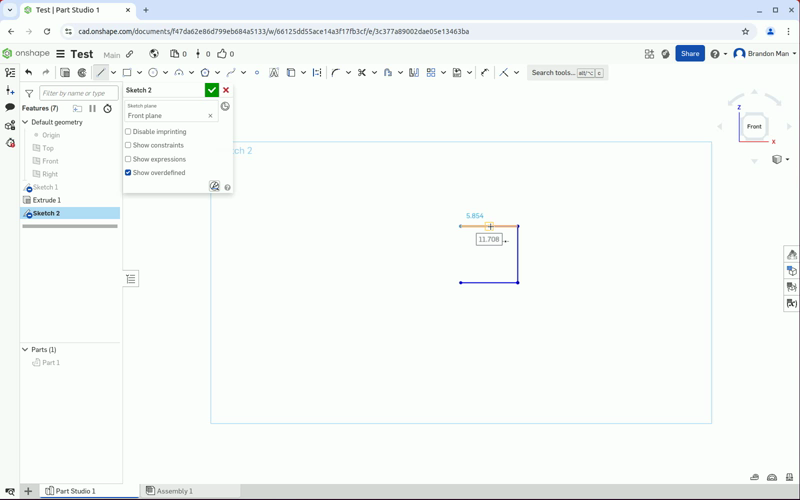
mouse_move(460, 282)
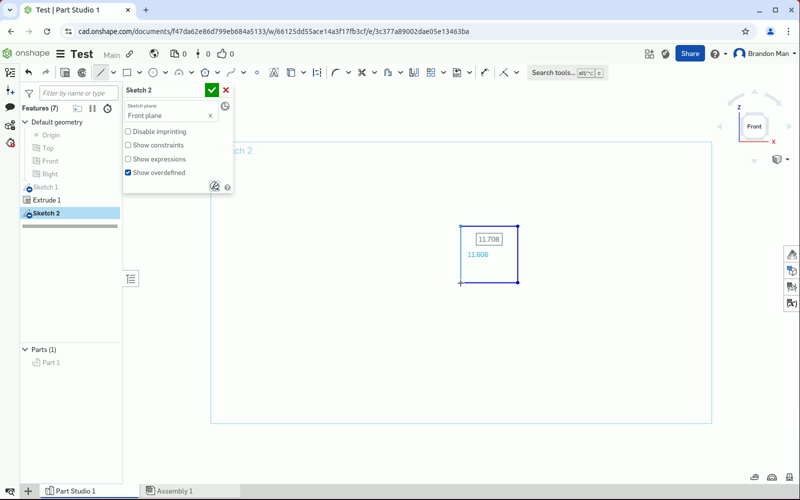
key_up(shift)
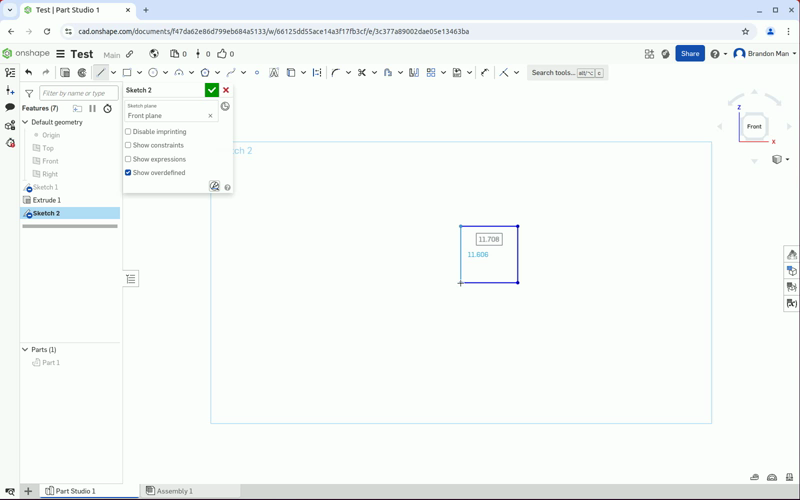
click(460, 282)
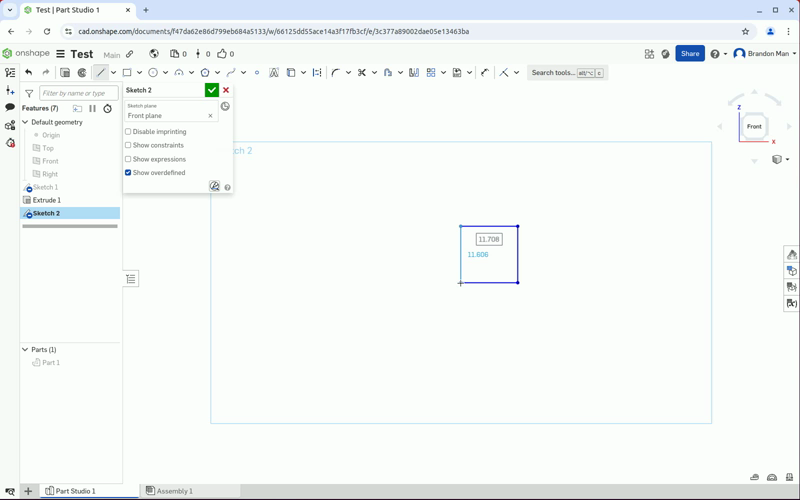
key(esc)
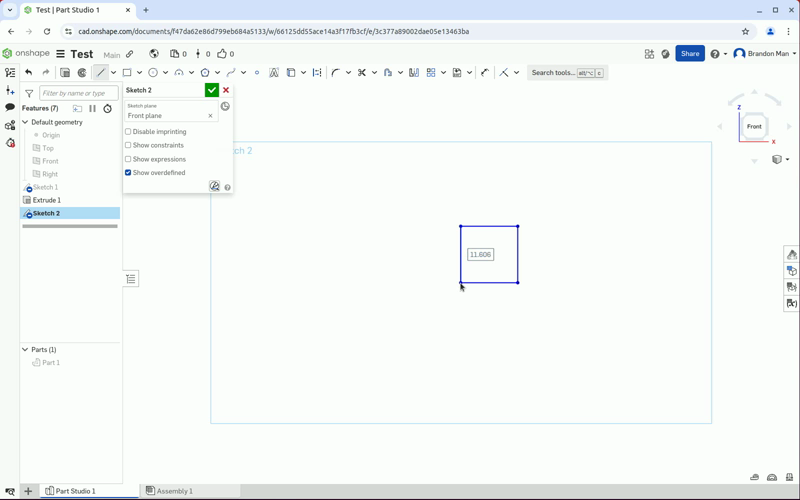
mouse_move(508, 272)
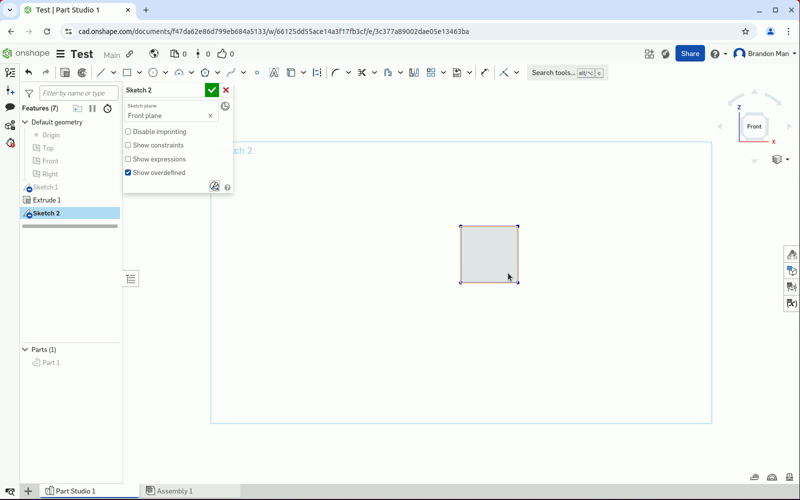
click(508, 272)
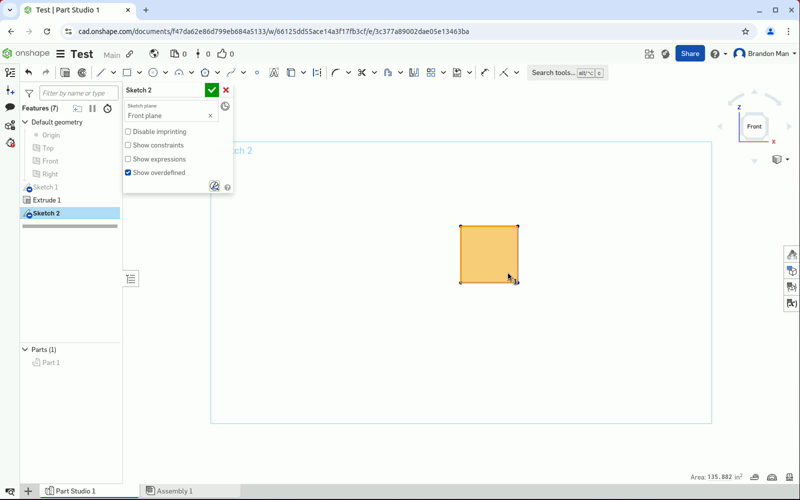
mouse_move(73, 352)
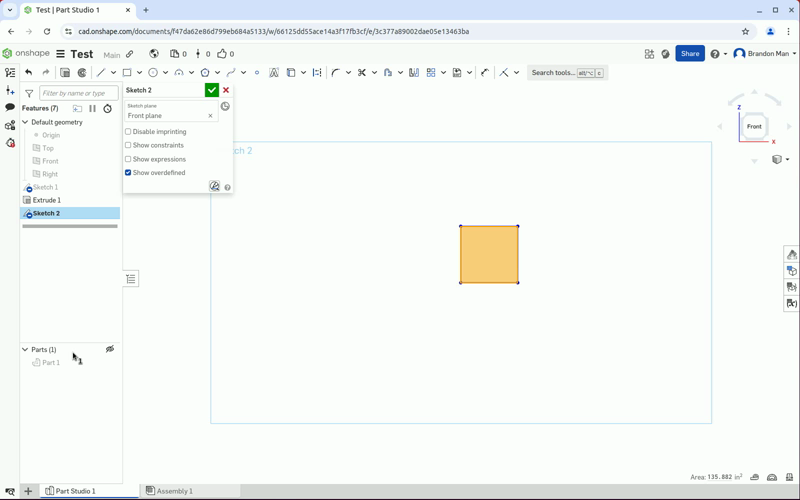
key(shift+y)
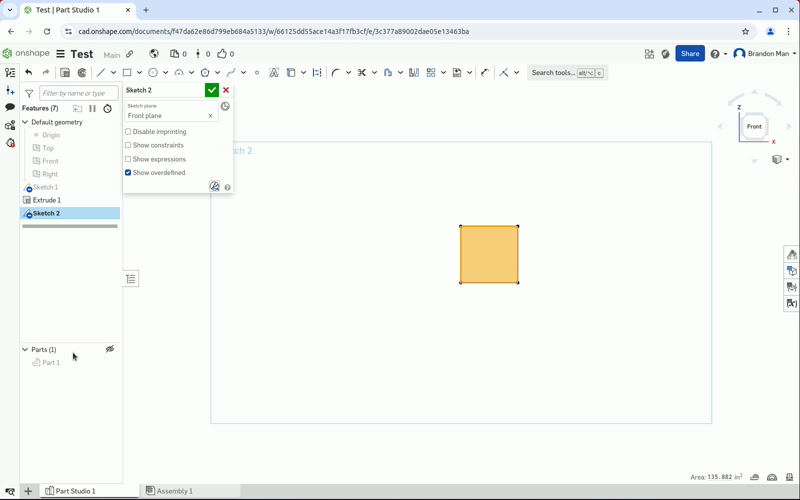
key(shift+e)
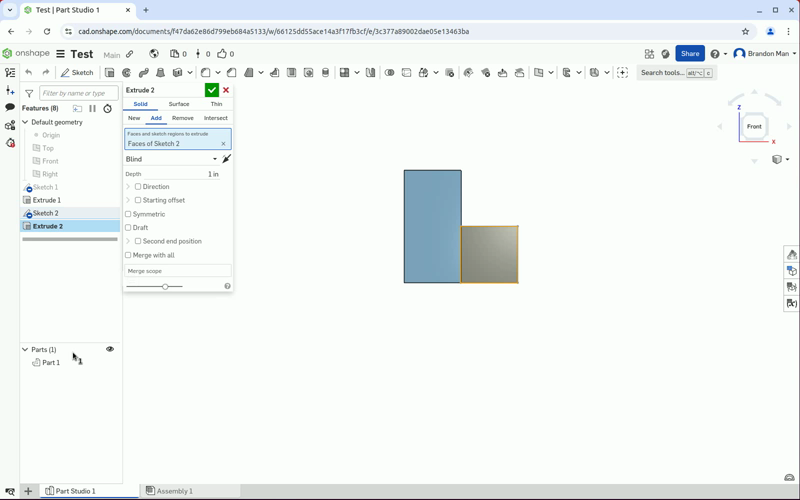
mouse_move(143, 106)
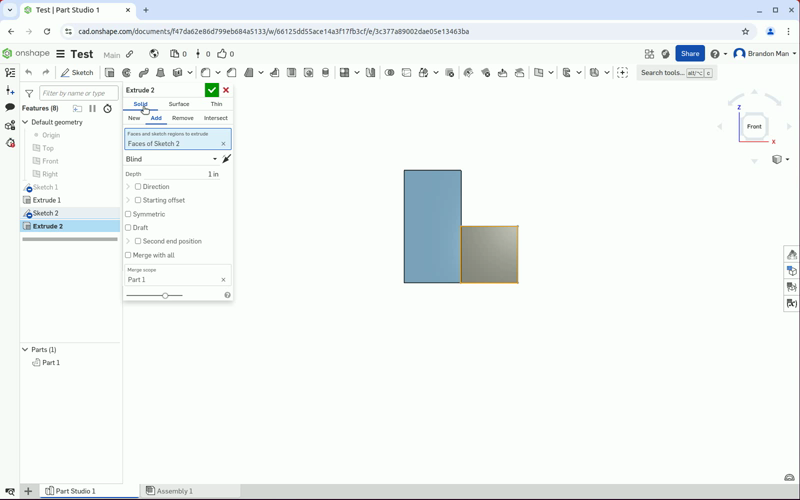
click(143, 106)
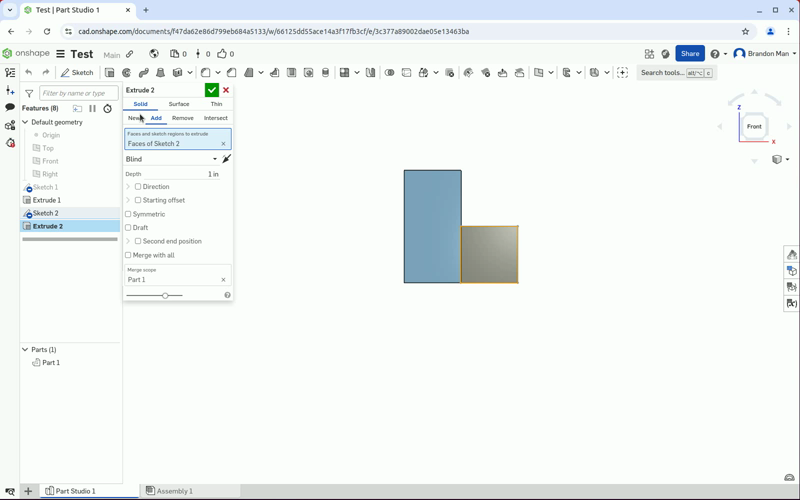
mouse_move(137, 120)
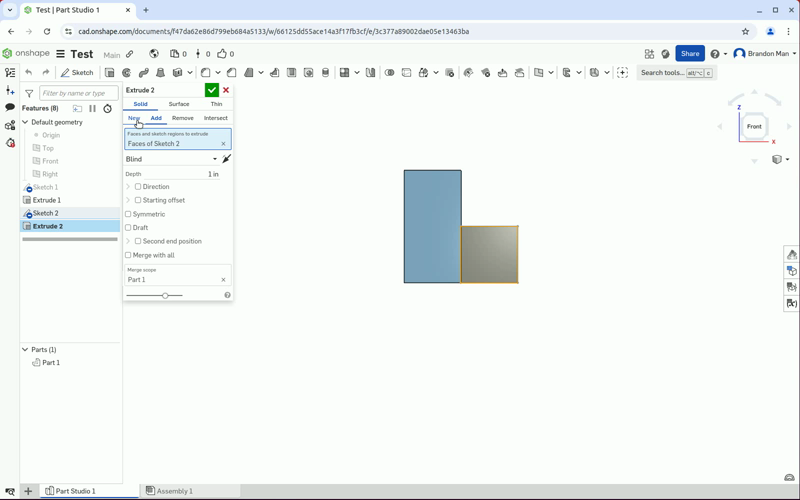
click(137, 120)
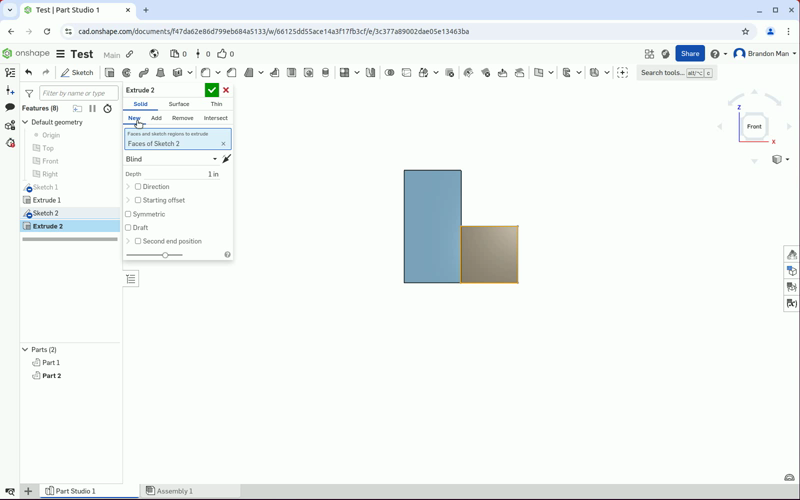
key(tab, 4)
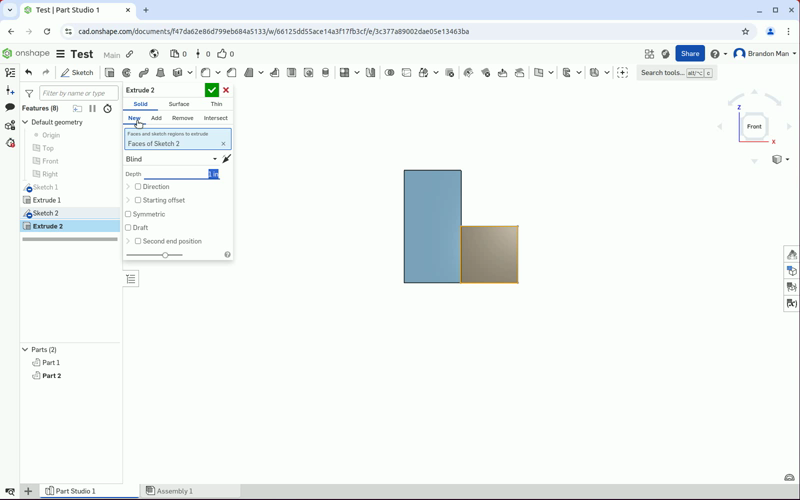
text(11.554)
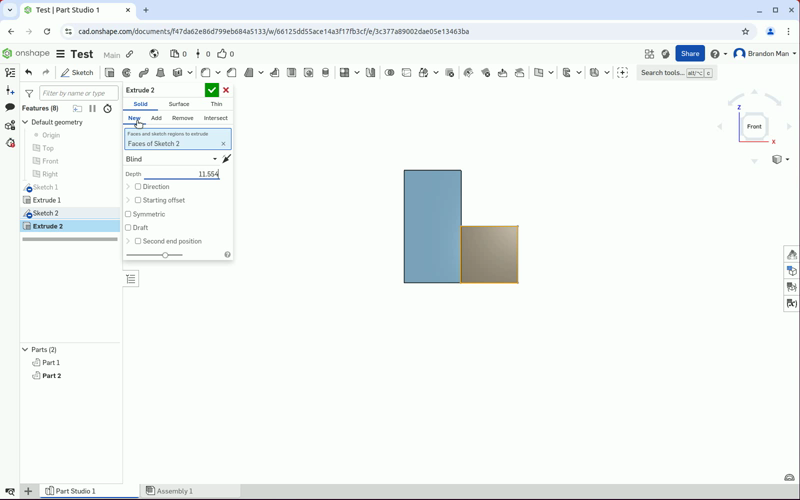
key(enter)
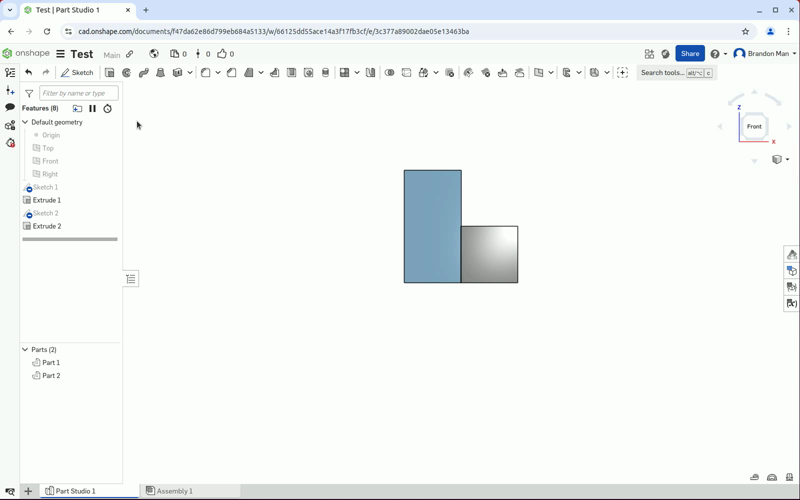
key(shift+h)
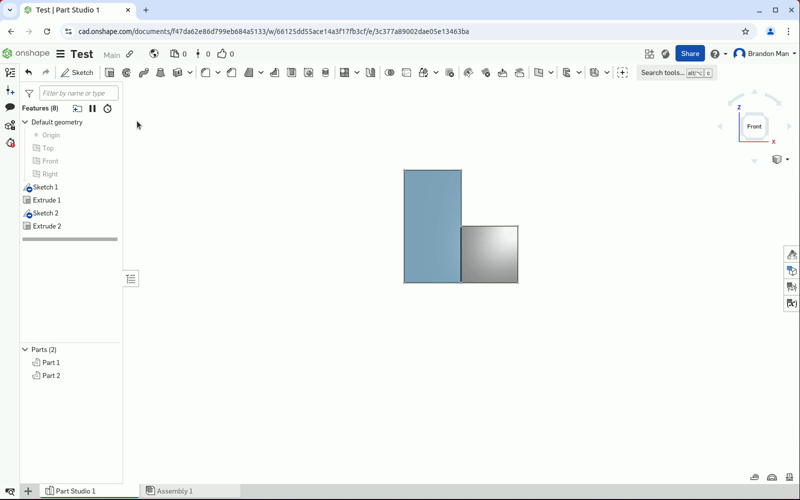
key(shift+h)
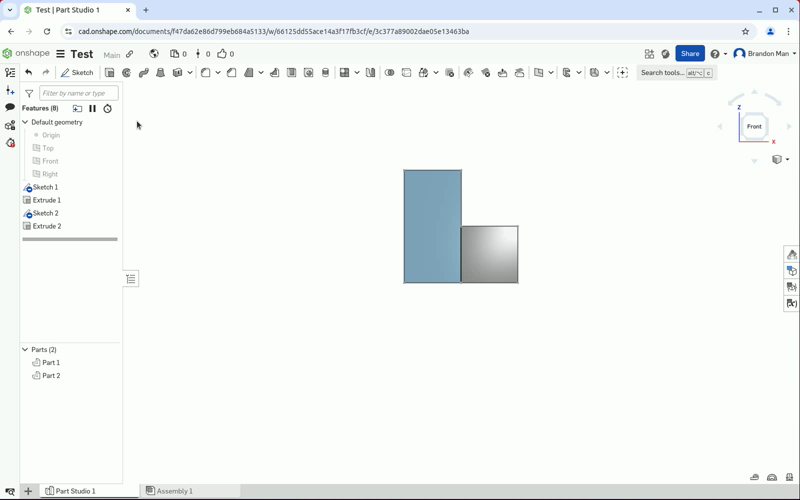
key(shift+7)
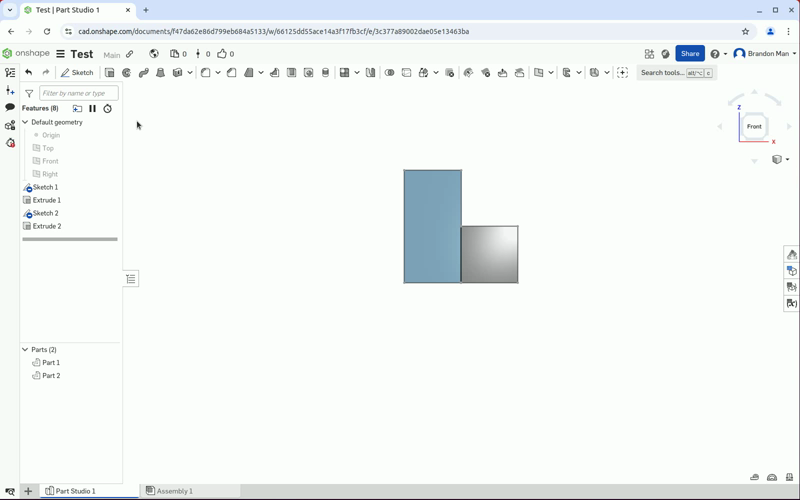
key(left, 2)
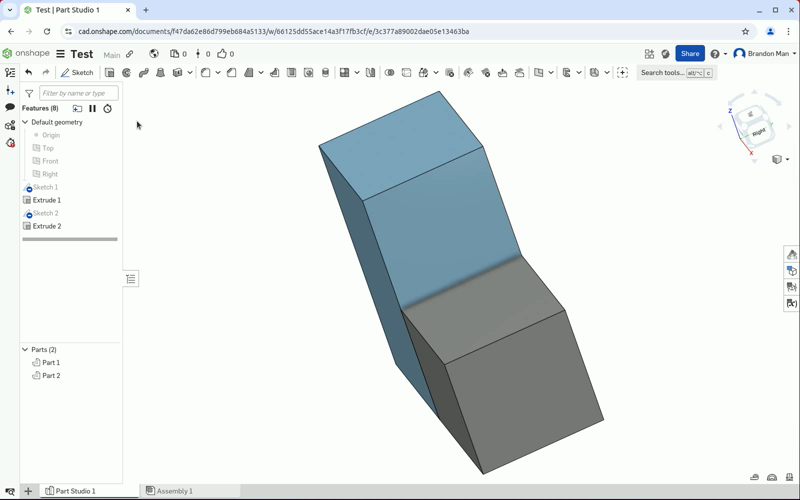
key(down, 2)
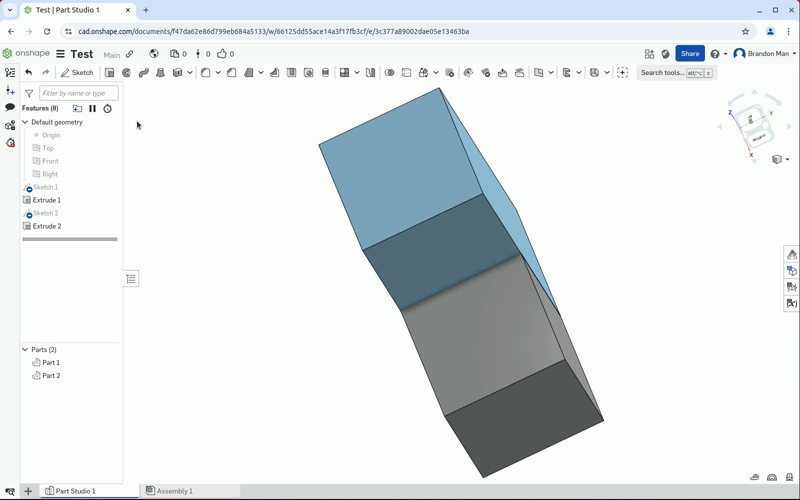
key(up, 2)
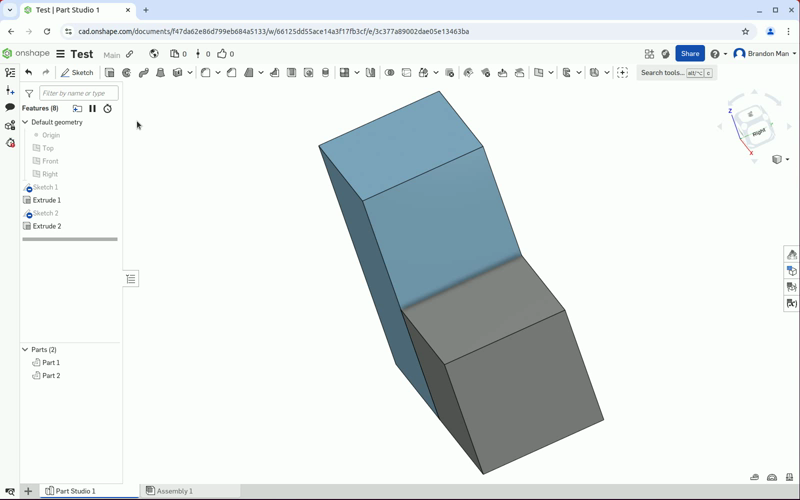
key(right, 2)
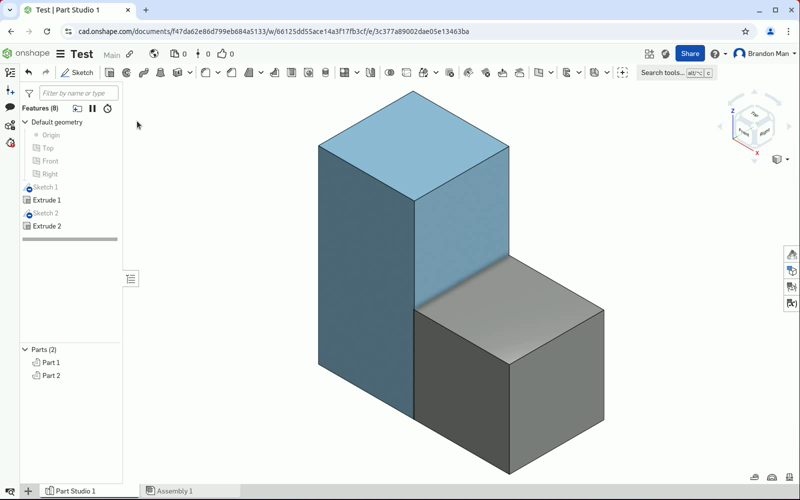
mouse_move(73, 189)
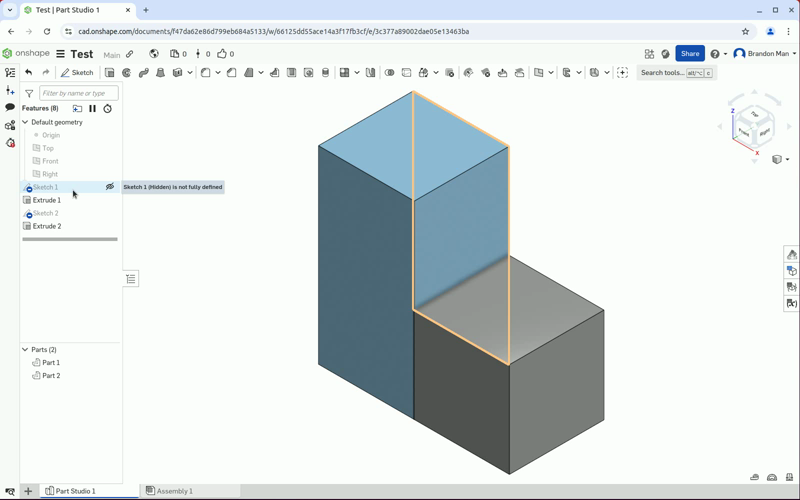
click(73, 189)